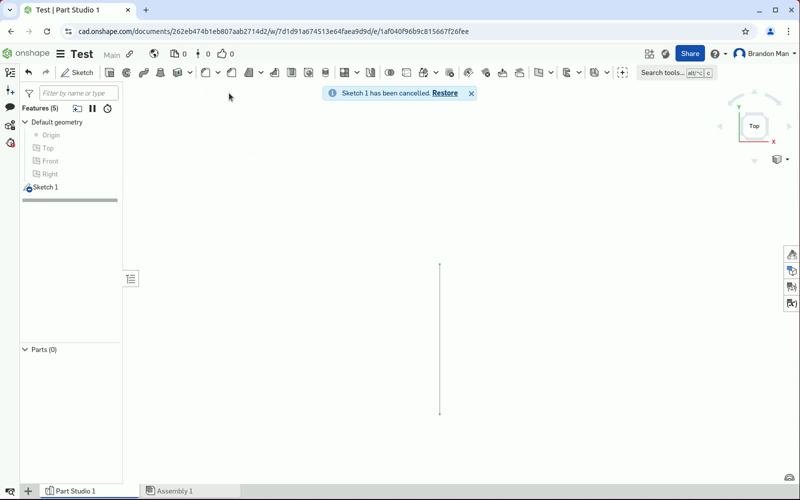
key(shift+h)
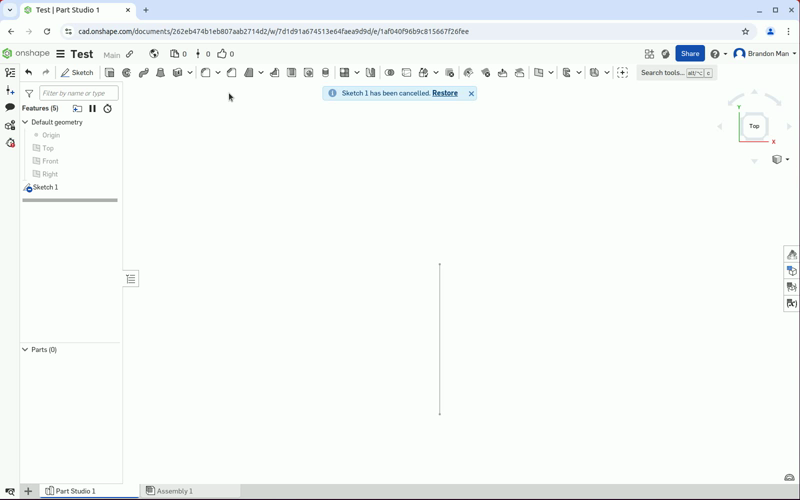
key(shift+s)
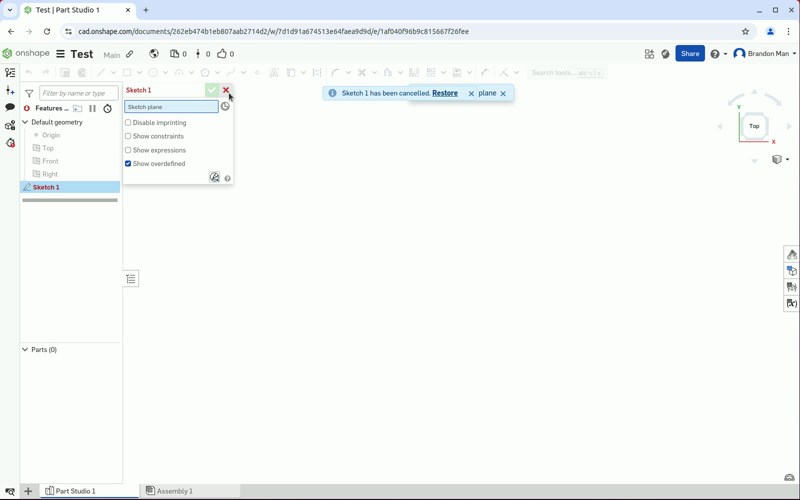
mouse_move(73, 150)
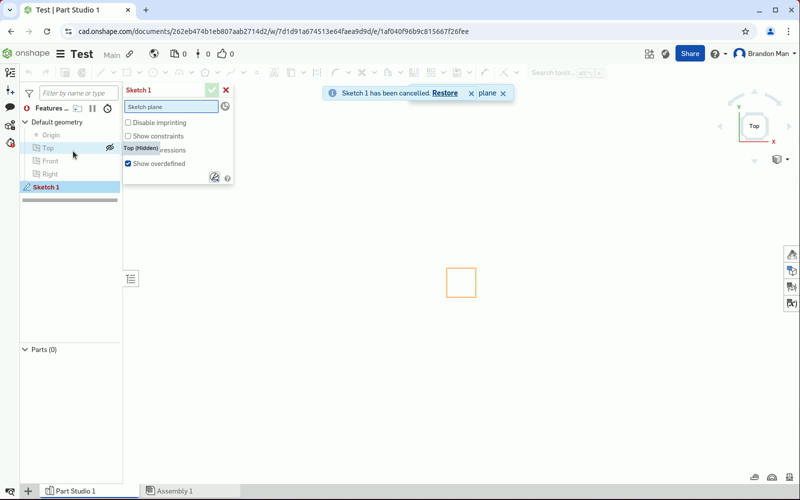
click(73, 150)
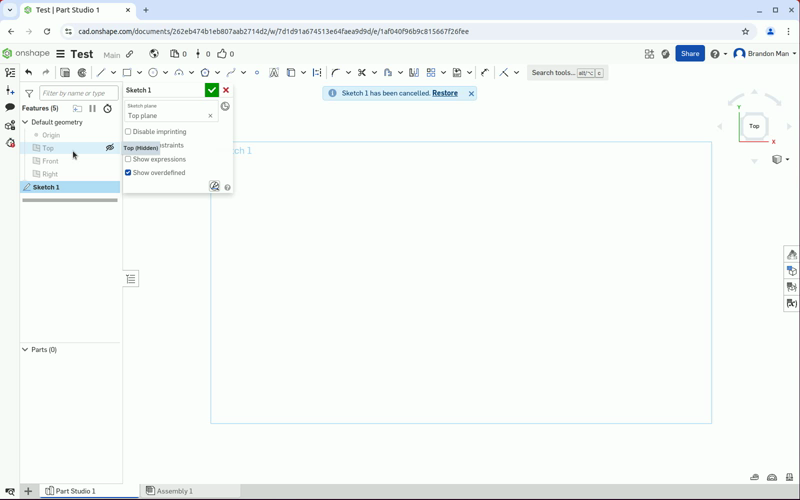
mouse_move(73, 352)
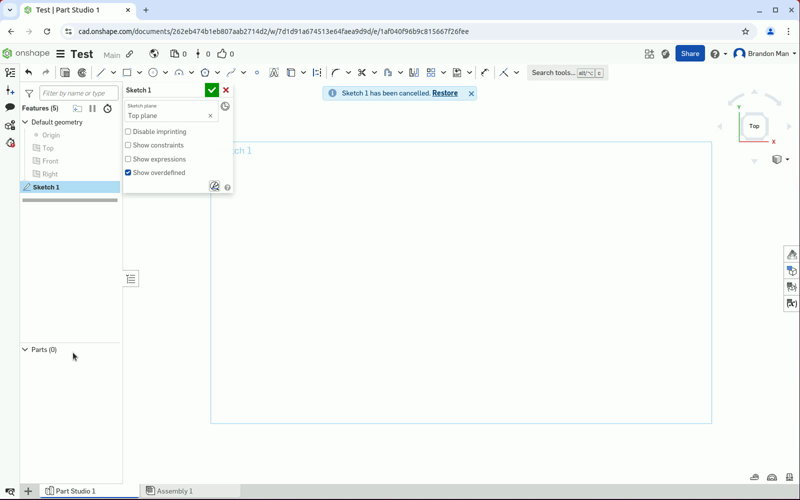
key(y)
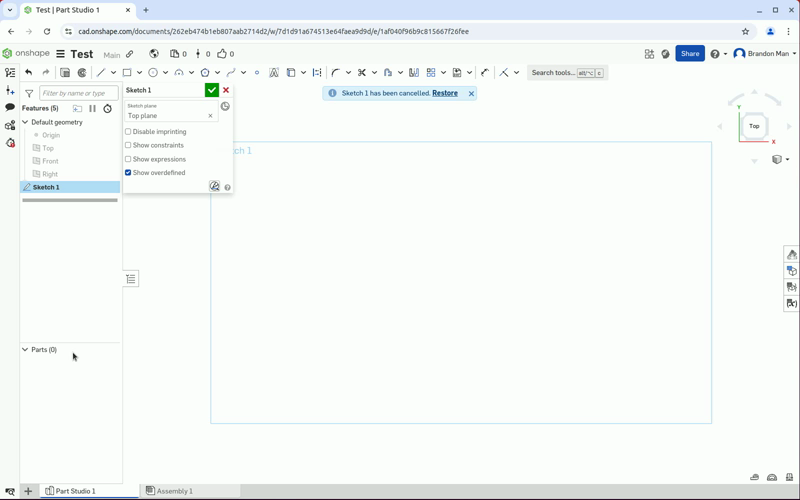
key(l)
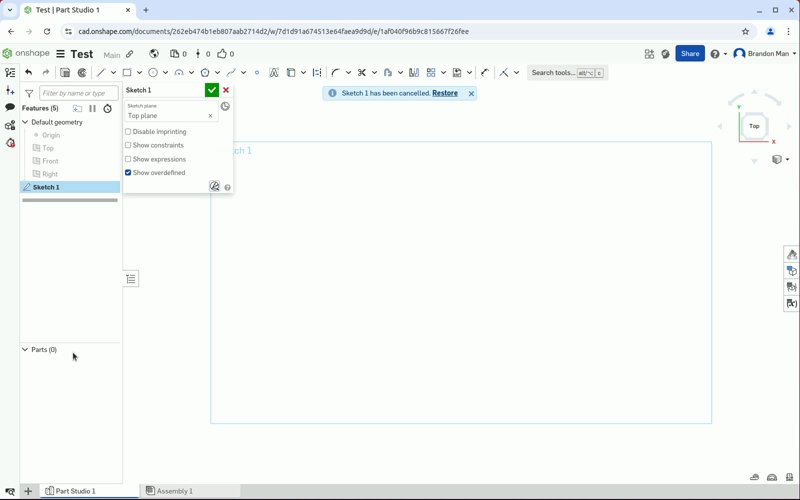
key_down(shift)
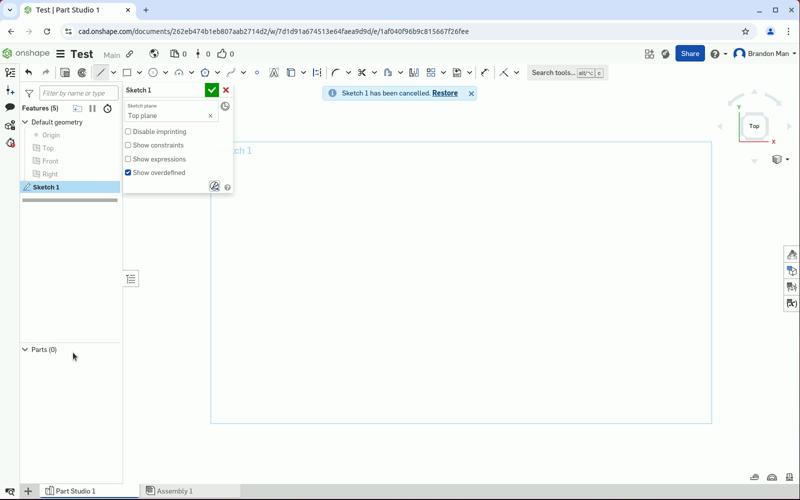
mouse_move(418, 325)
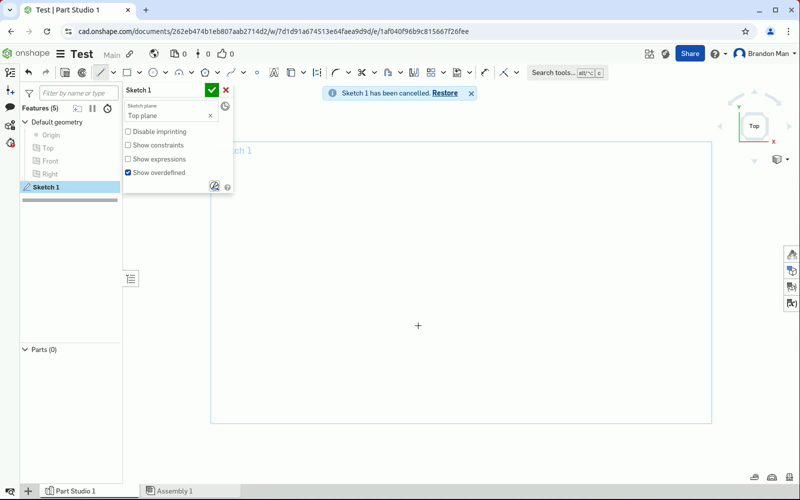
click(418, 325)
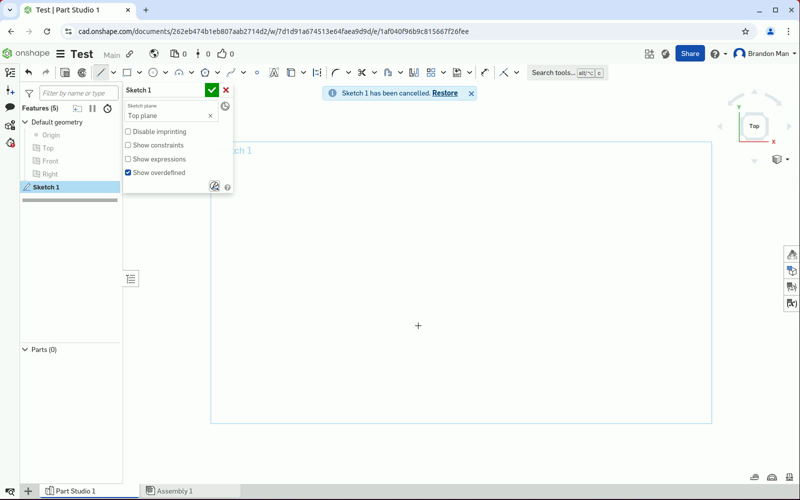
key_up(shift)
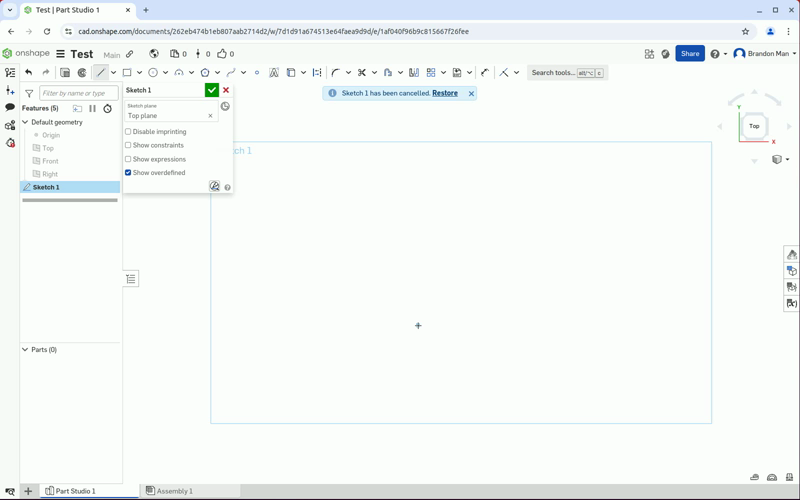
key_down(shift)
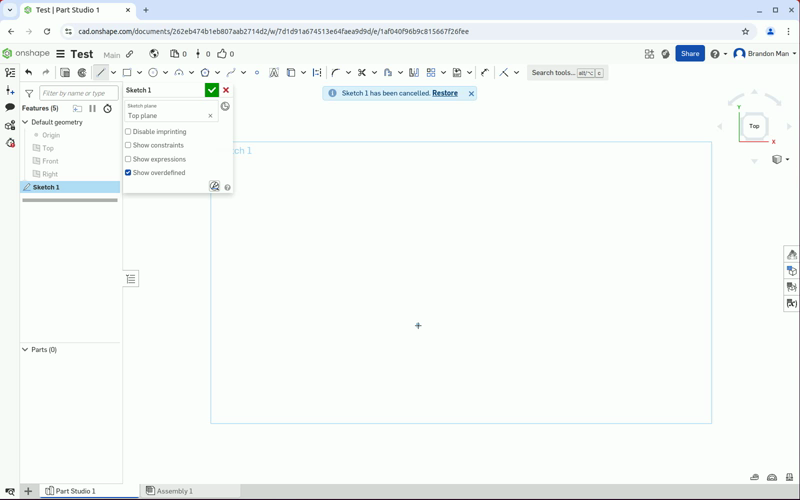
mouse_move(503, 325)
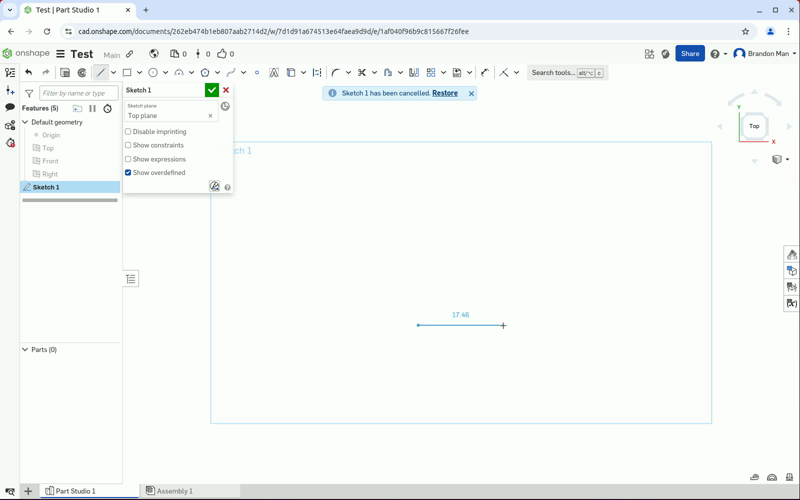
click(503, 325)
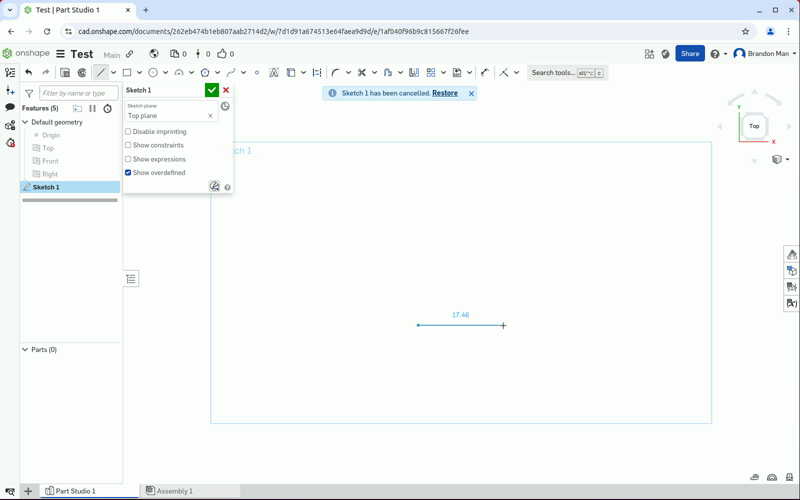
key_up(shift)
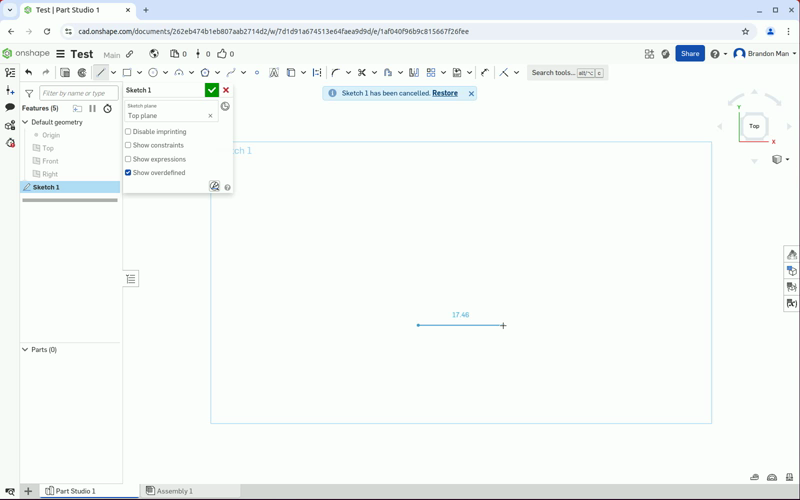
key_down(shift)
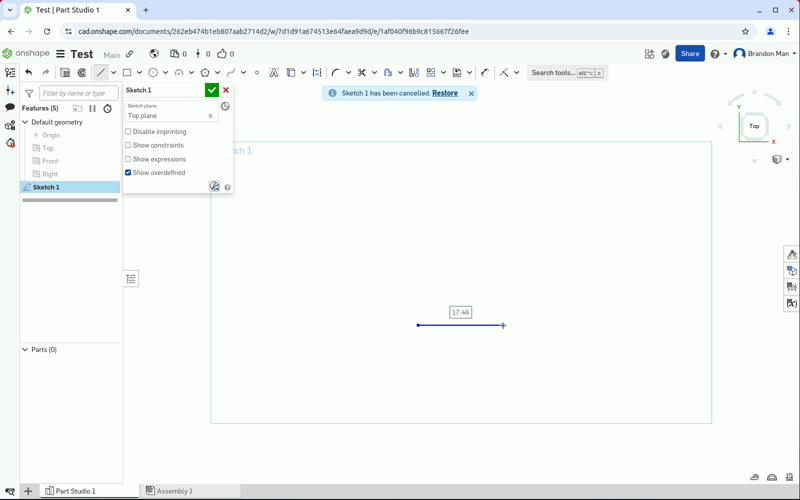
mouse_move(503, 240)
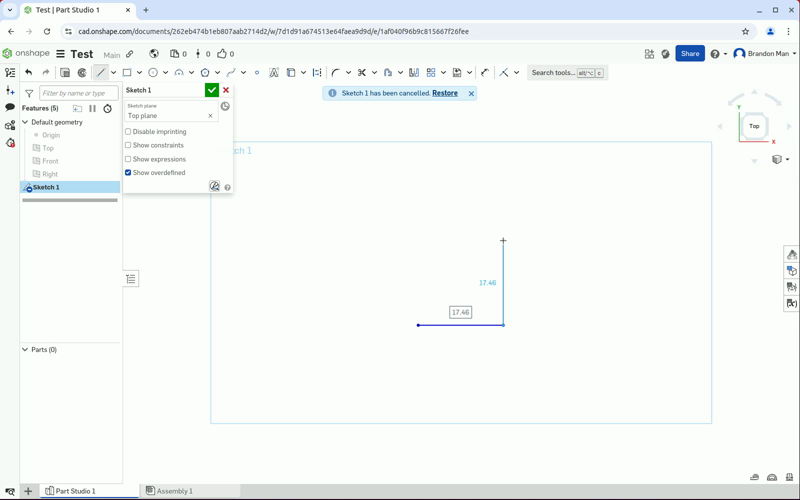
click(503, 240)
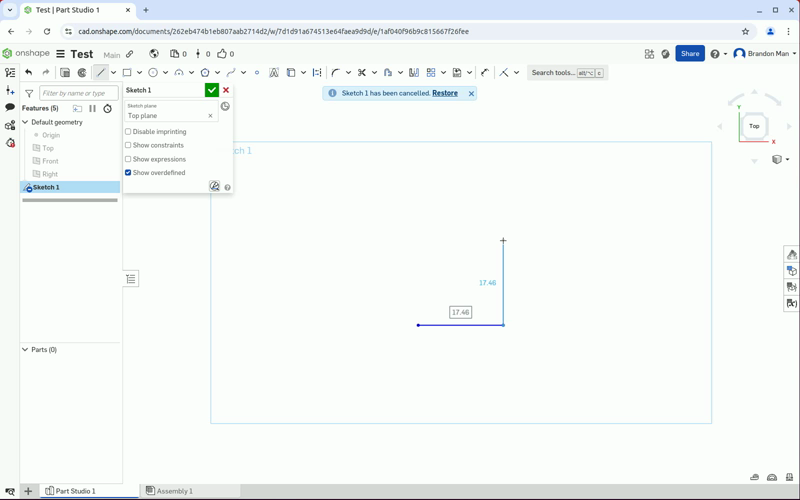
key_up(shift)
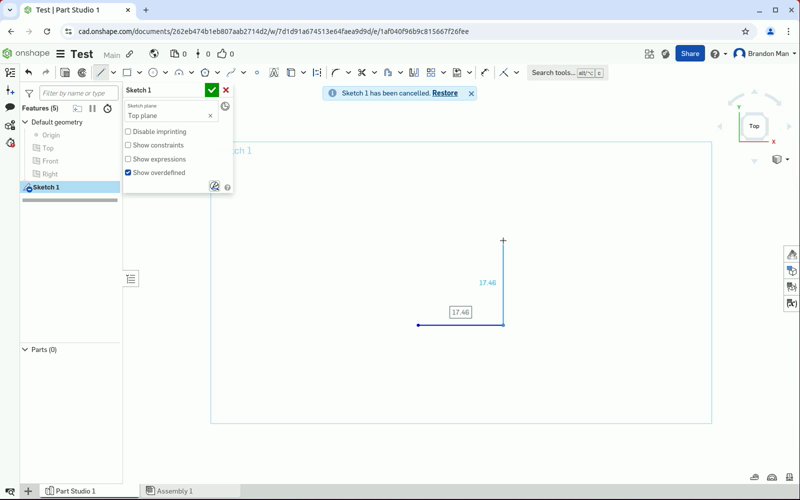
key_down(shift)
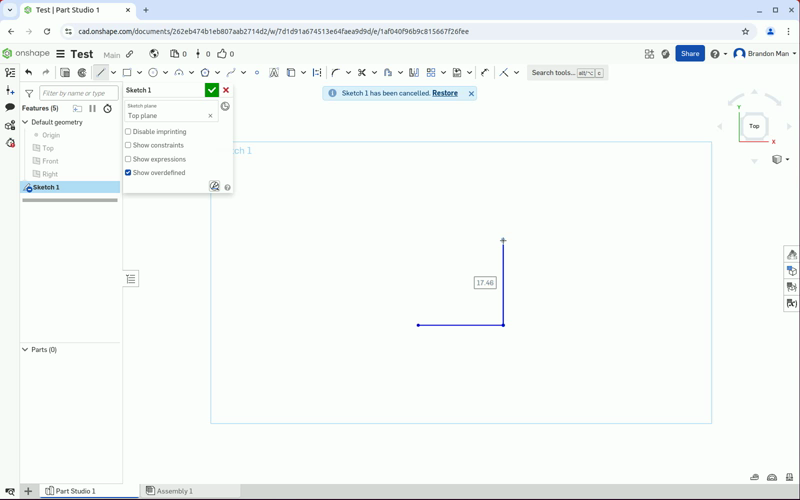
mouse_move(418, 240)
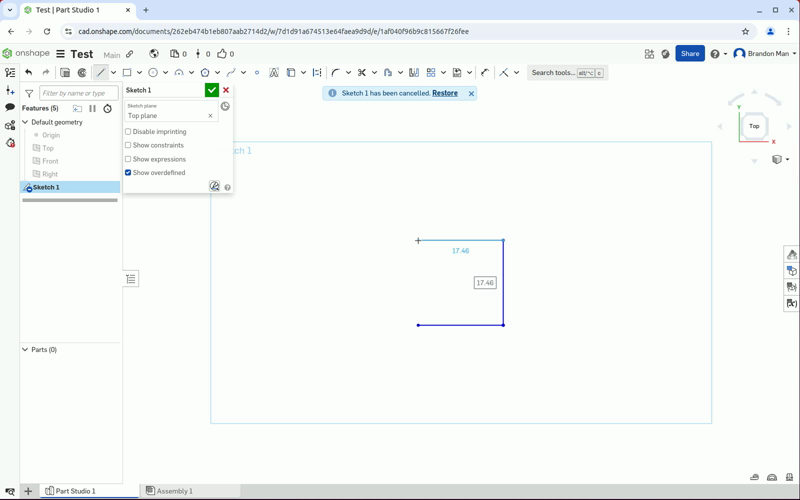
click(418, 240)
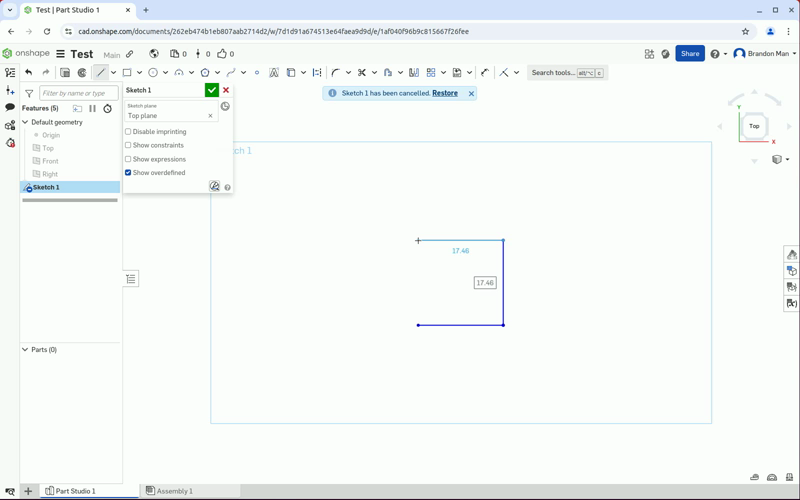
key_up(shift)
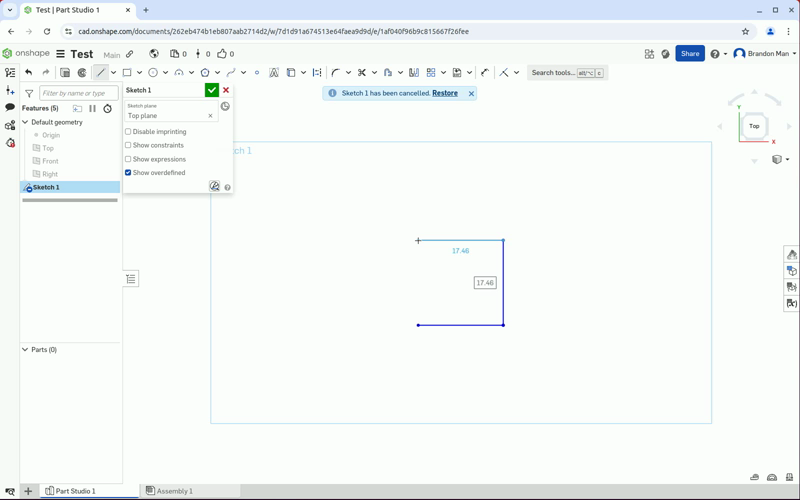
key_down(shift)
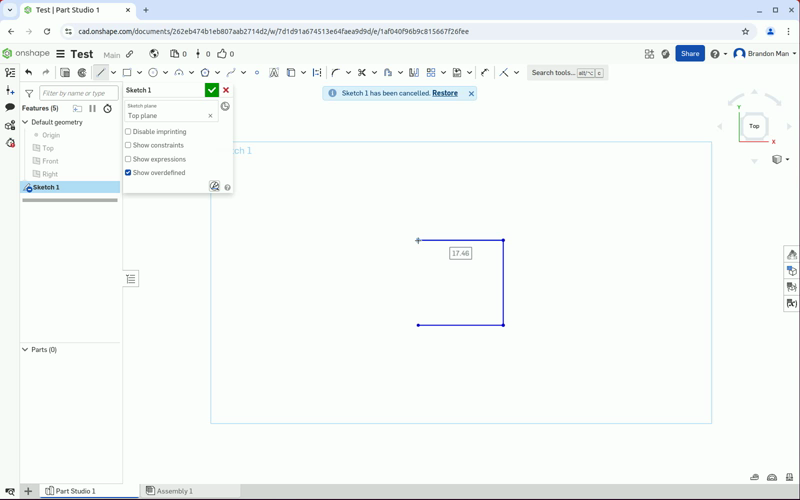
mouse_move(418, 325)
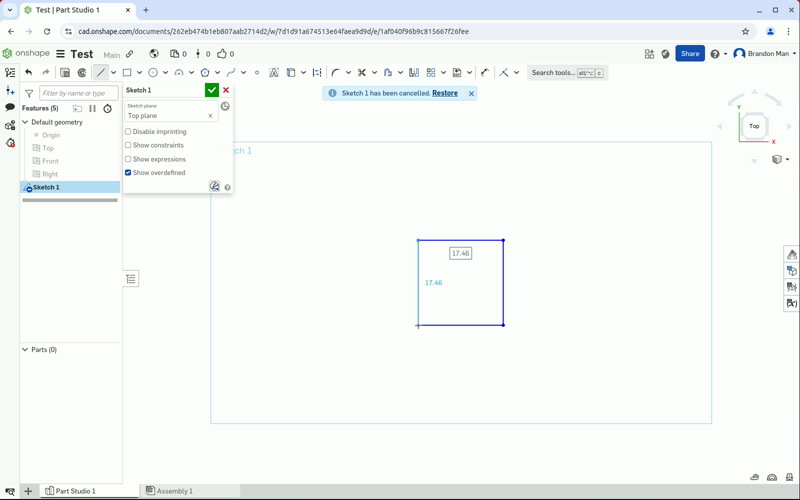
key_up(shift)
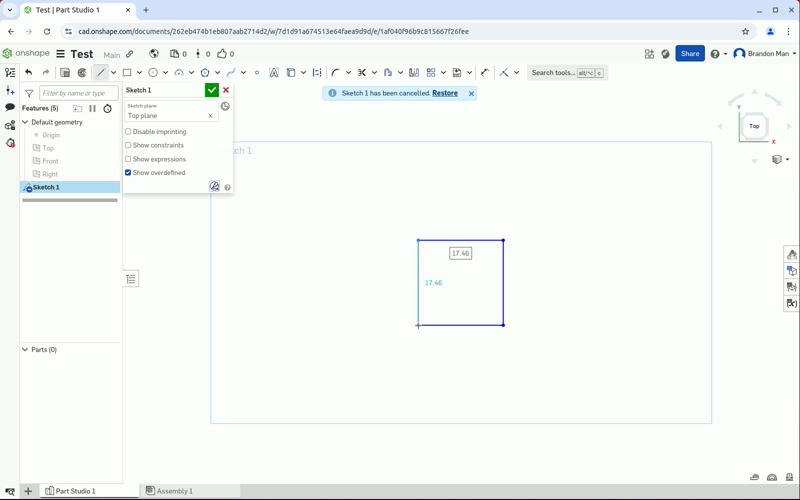
click(418, 325)
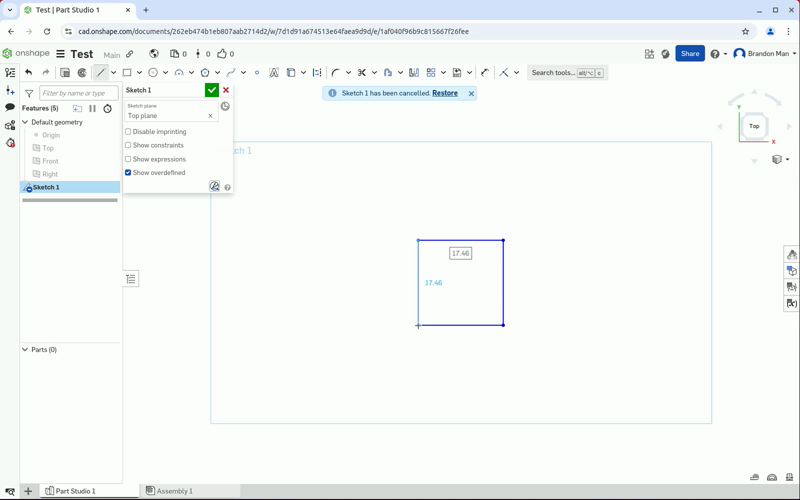
key(esc)
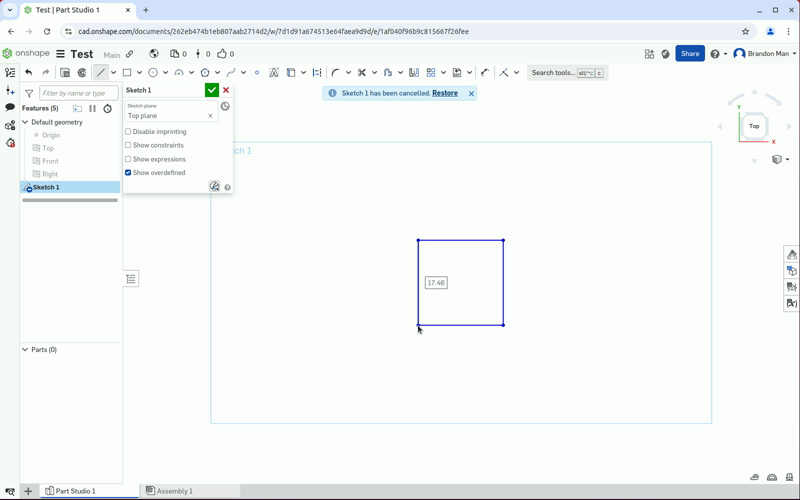
mouse_move(456, 289)
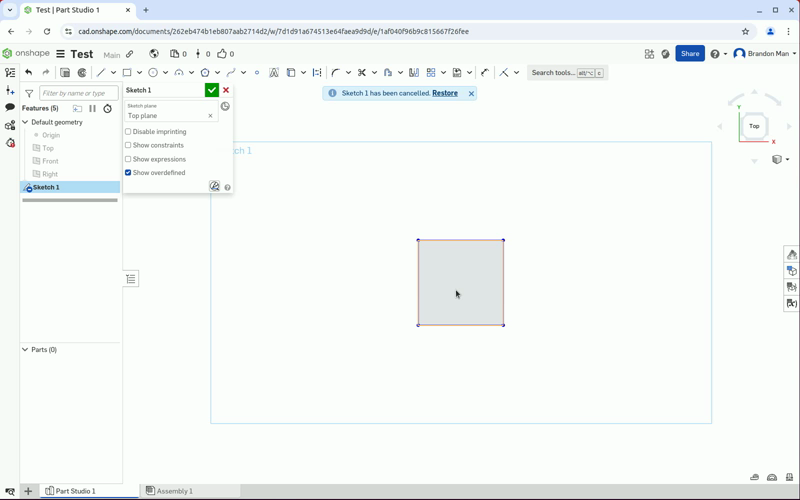
click(456, 289)
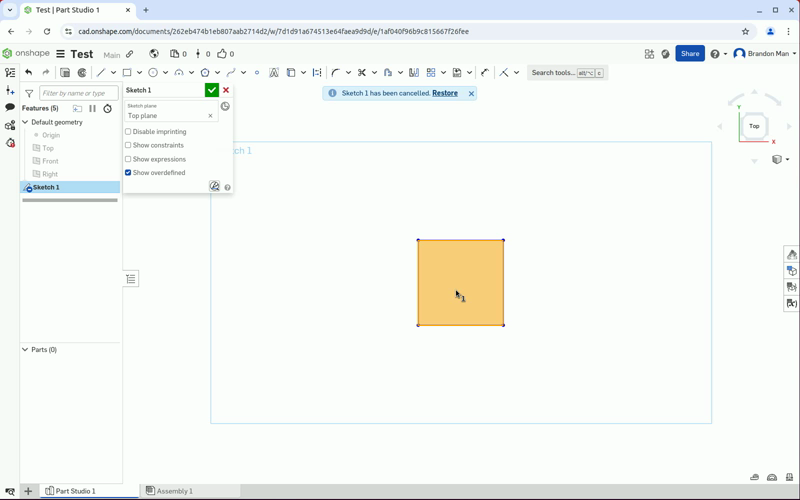
mouse_move(73, 352)
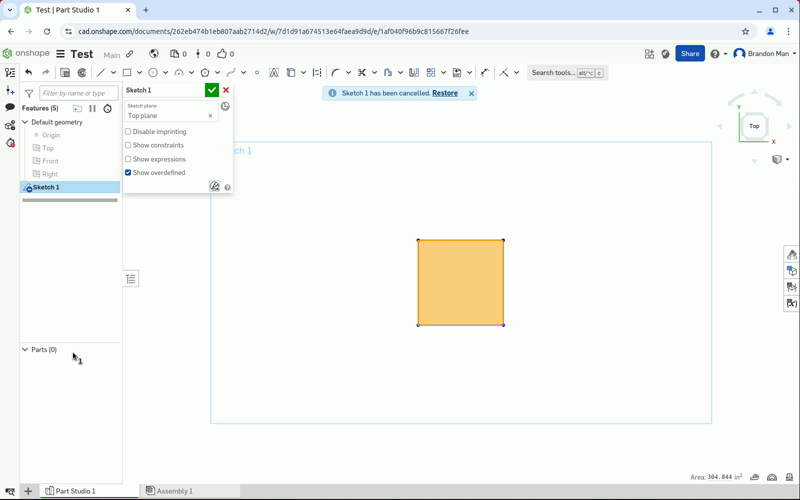
key(shift+y)
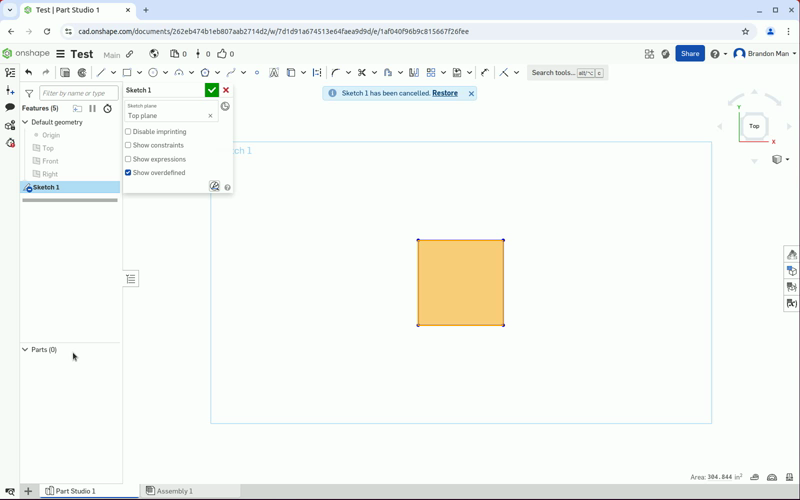
key(shift+e)
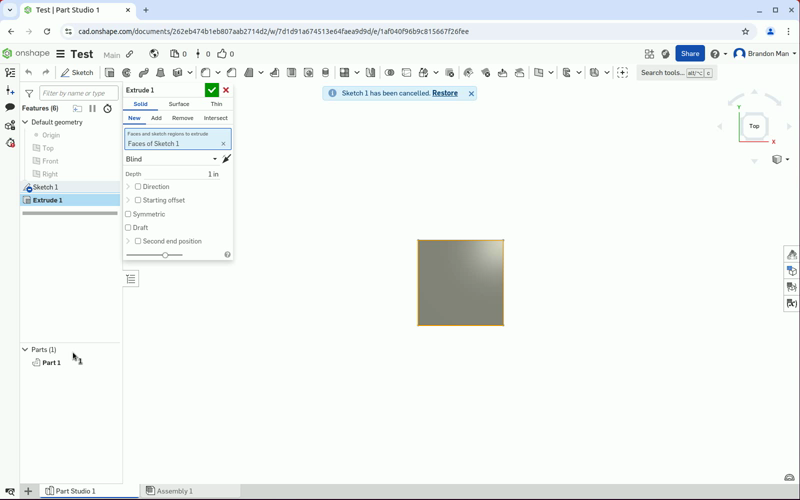
mouse_move(143, 106)
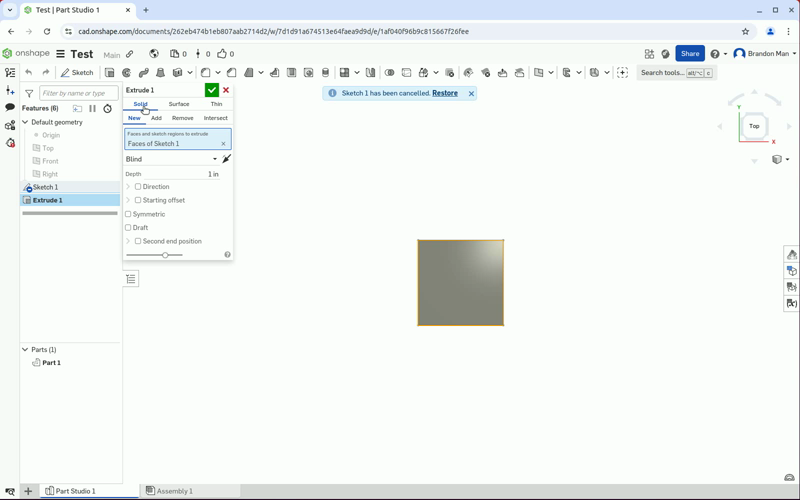
click(143, 106)
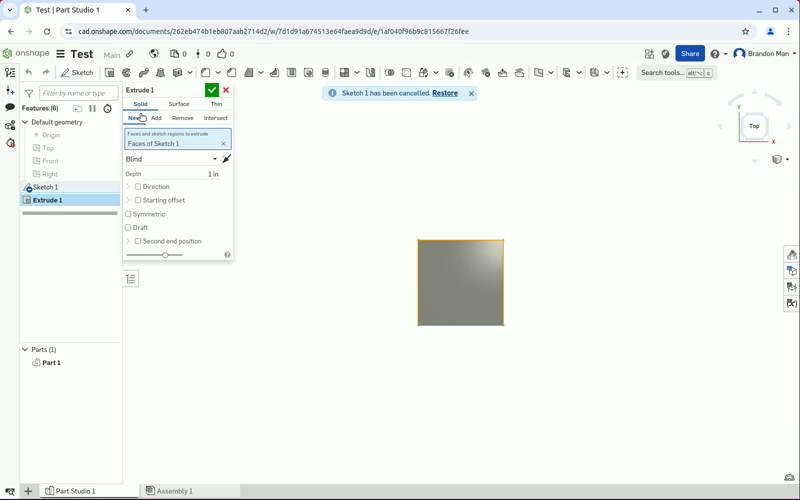
mouse_move(137, 120)
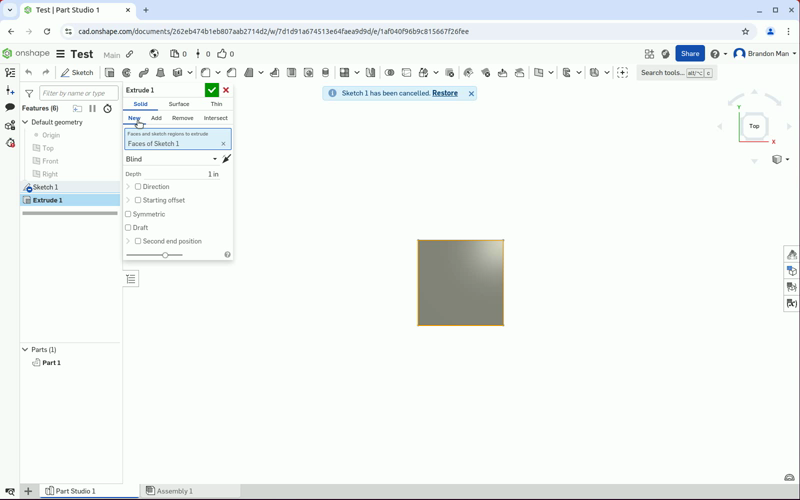
click(137, 120)
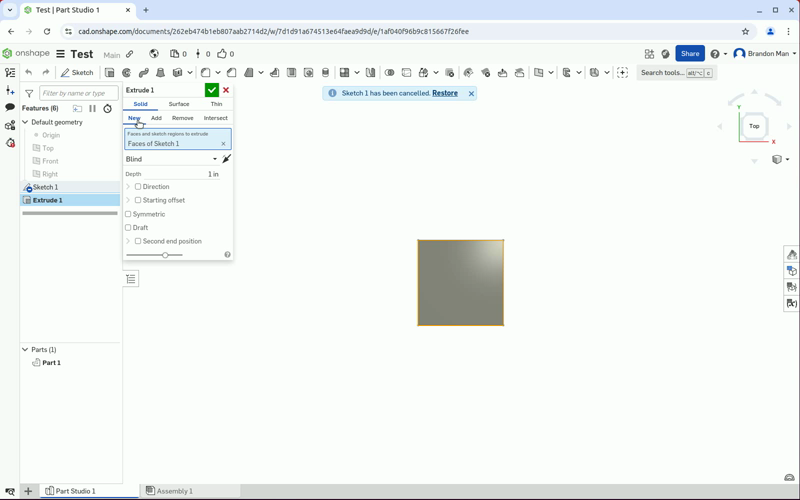
key(tab, 4)
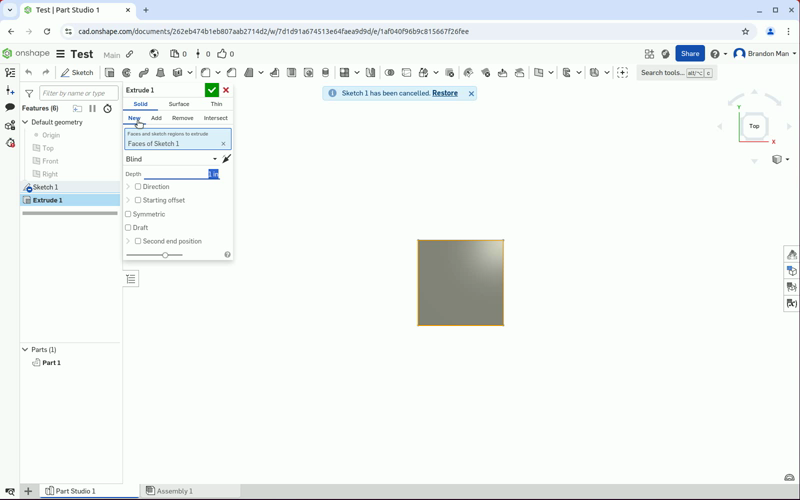
text(23.108)
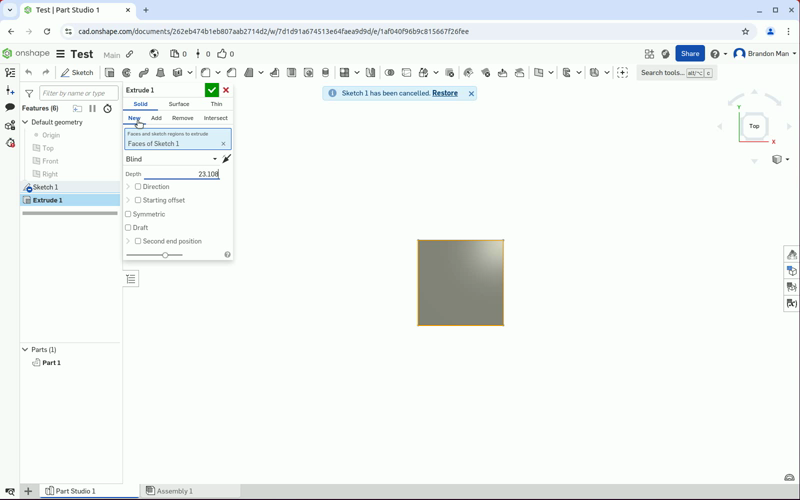
key(enter)
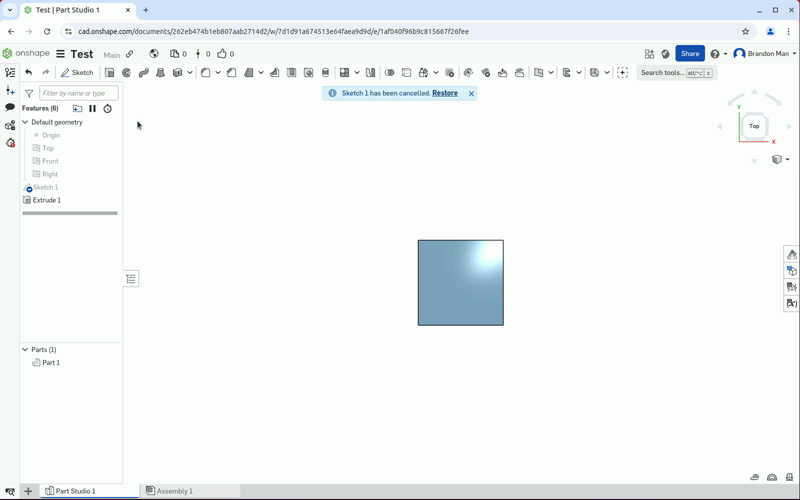
key(shift+h)
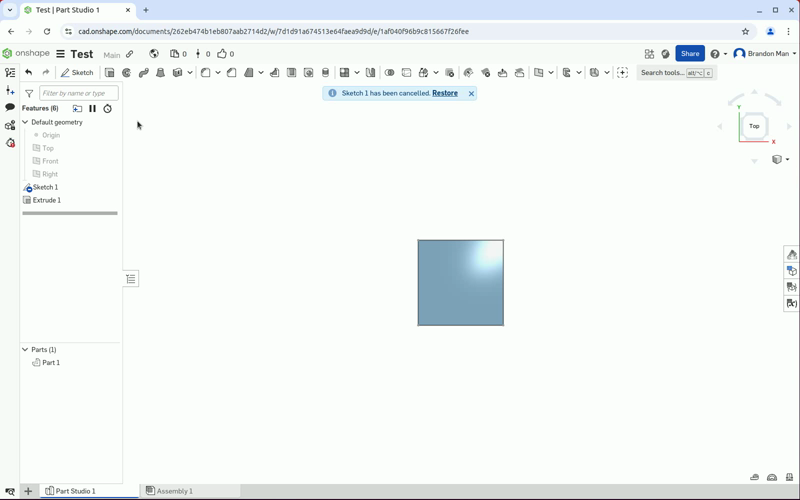
key(shift+h)
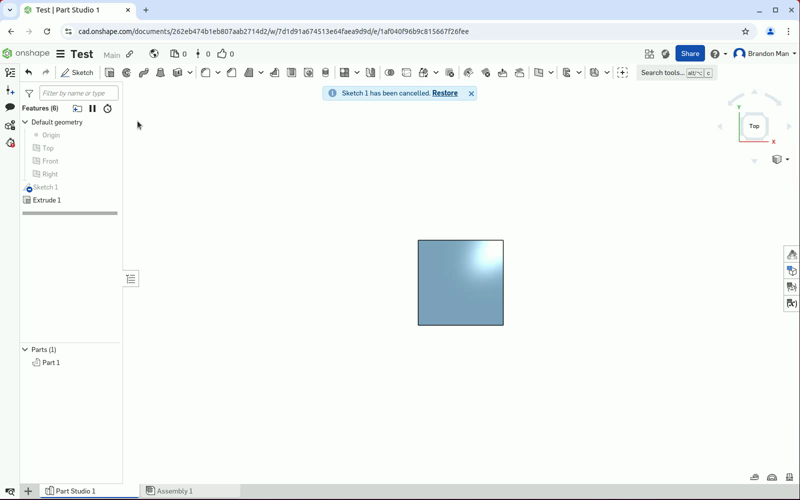
mouse_move(73, 189)
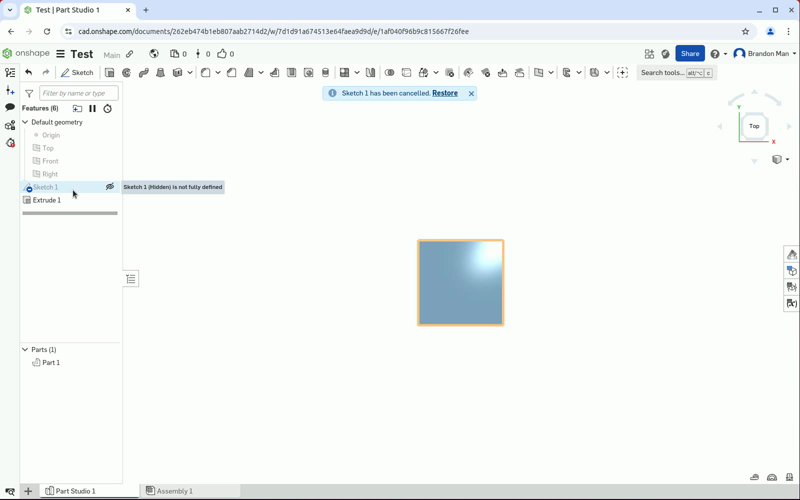
click(73, 189)
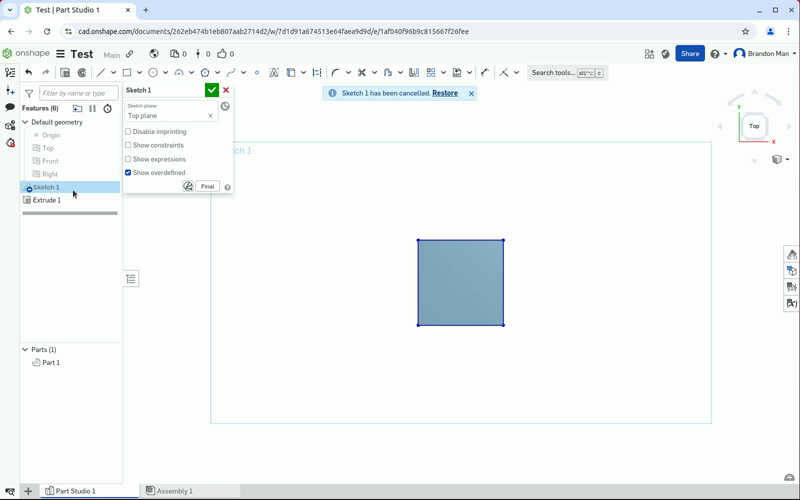
mouse_move(229, 92)
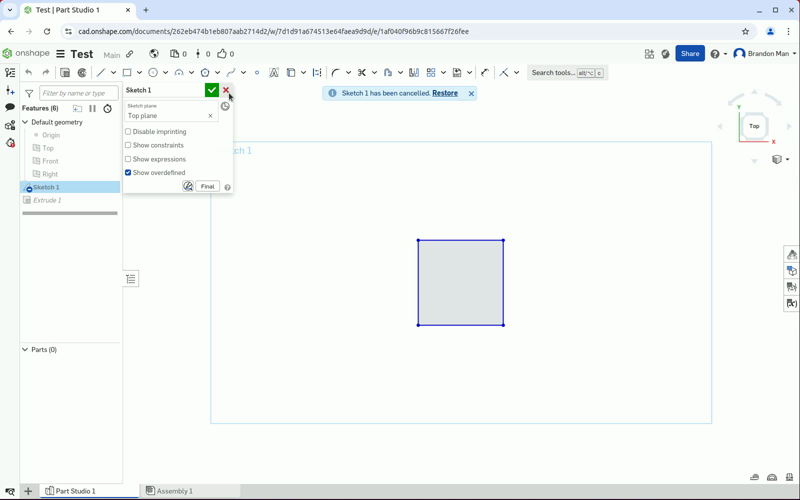
click(229, 92)
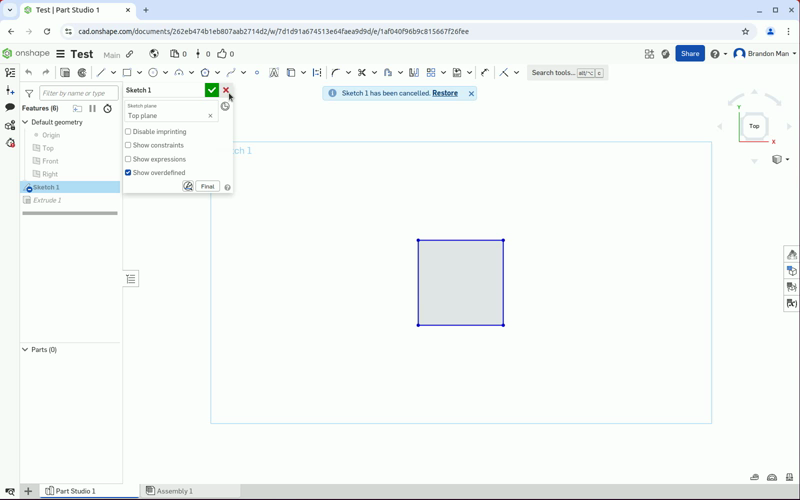
key(shift+s)
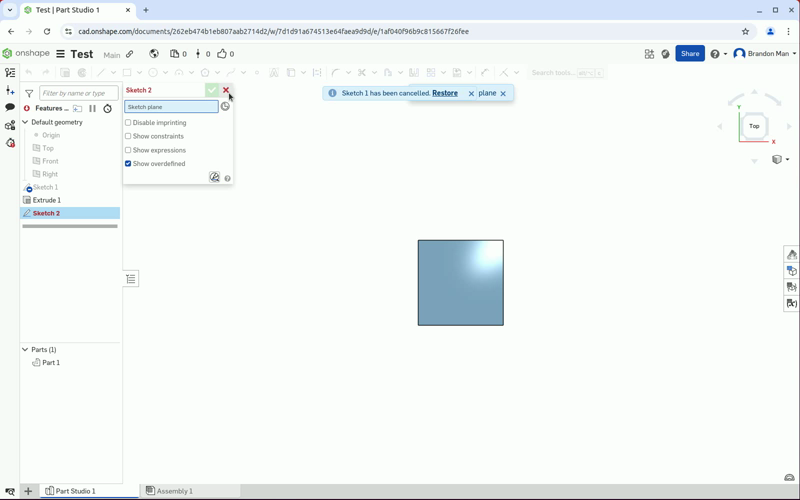
mouse_move(73, 150)
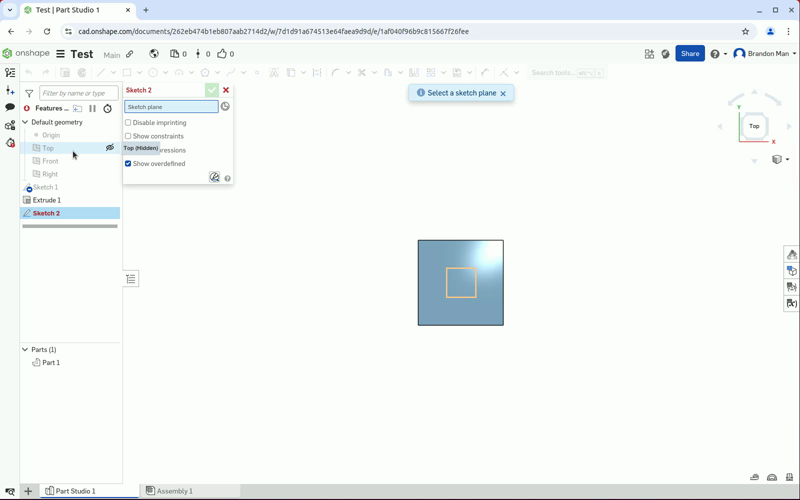
click(73, 150)
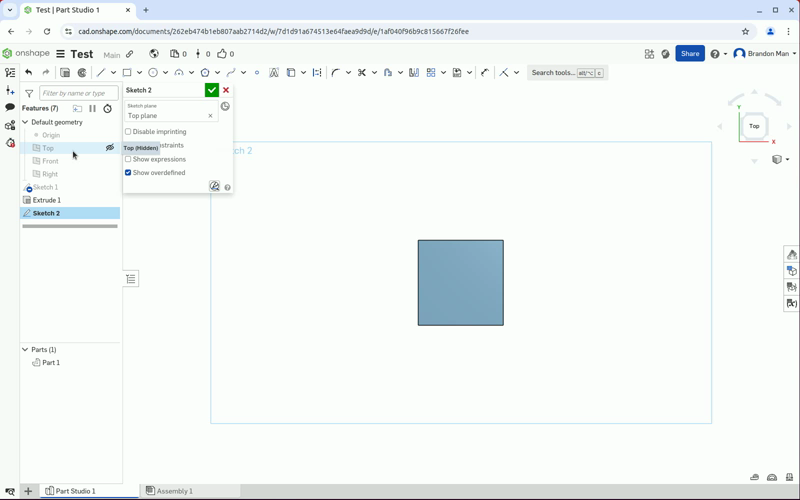
mouse_move(73, 352)
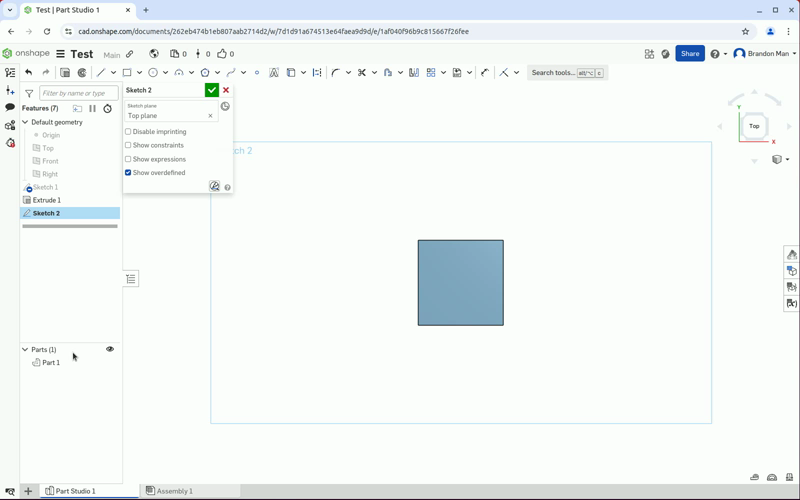
key(y)
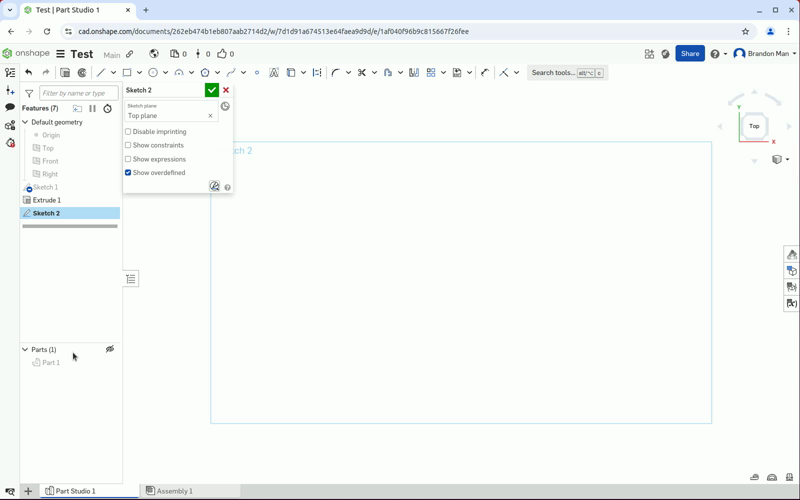
key(l)
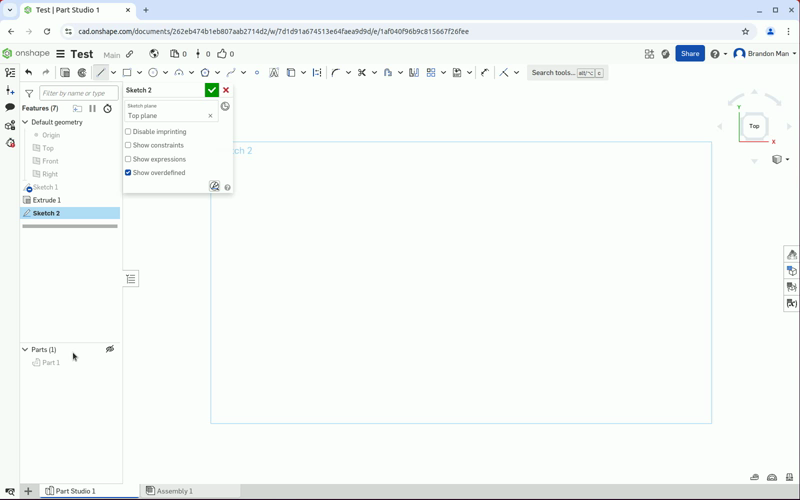
key_down(shift)
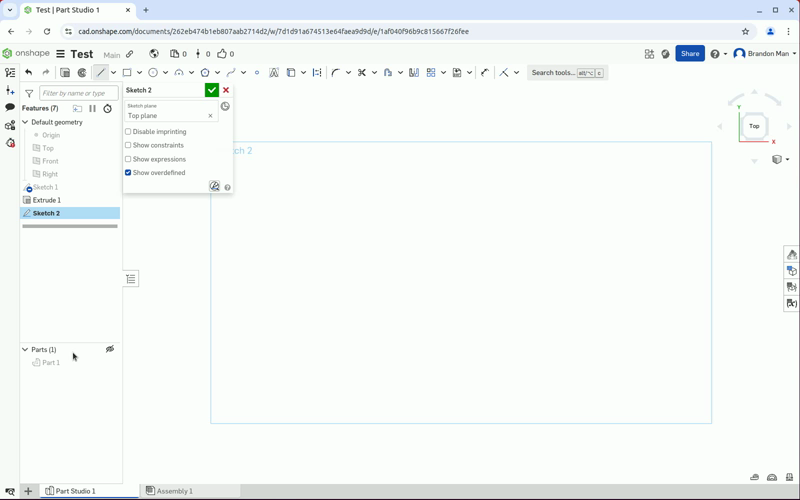
mouse_move(419, 315)
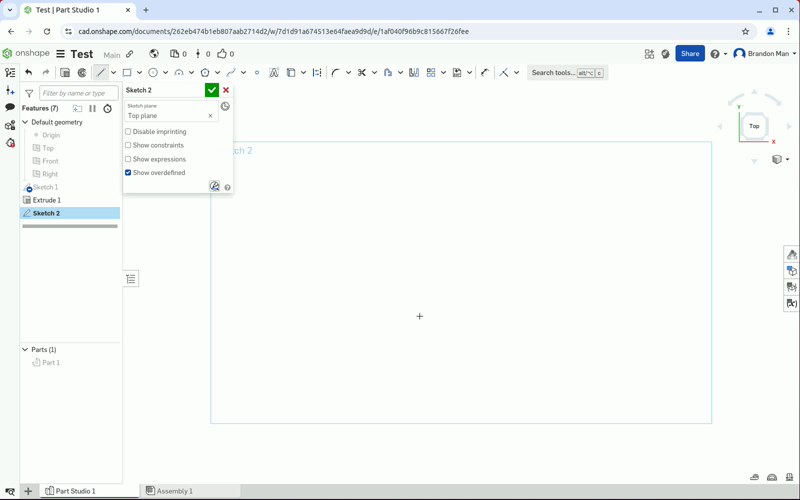
click(419, 315)
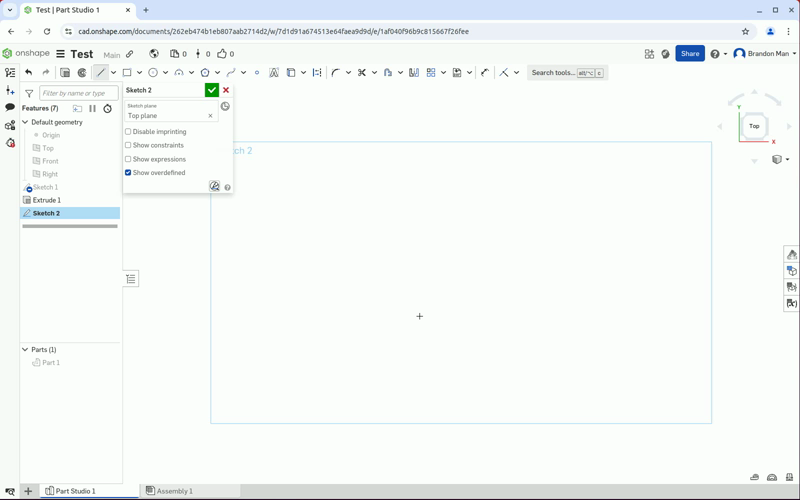
key_up(shift)
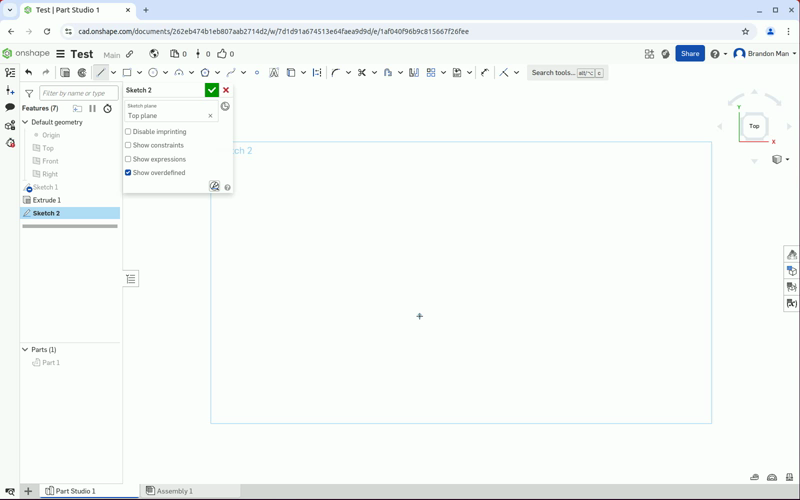
key_down(shift)
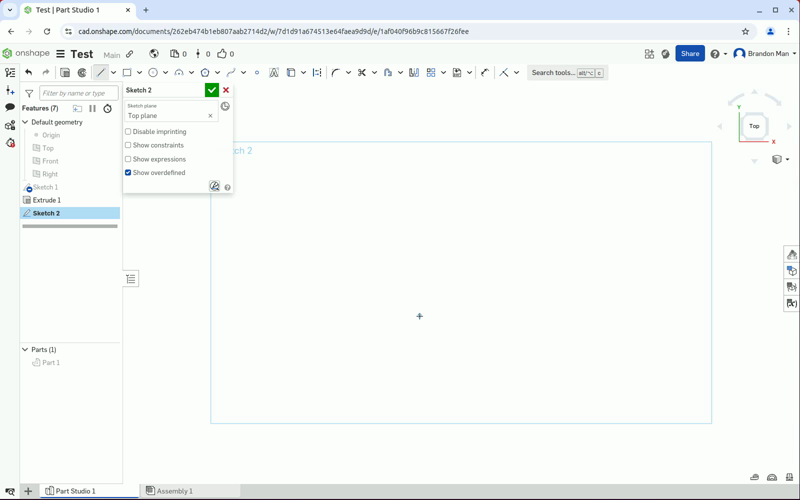
mouse_move(503, 315)
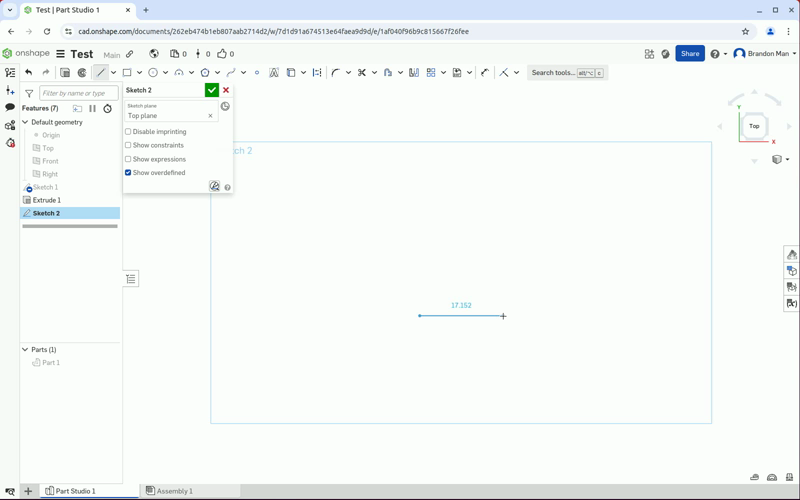
click(503, 315)
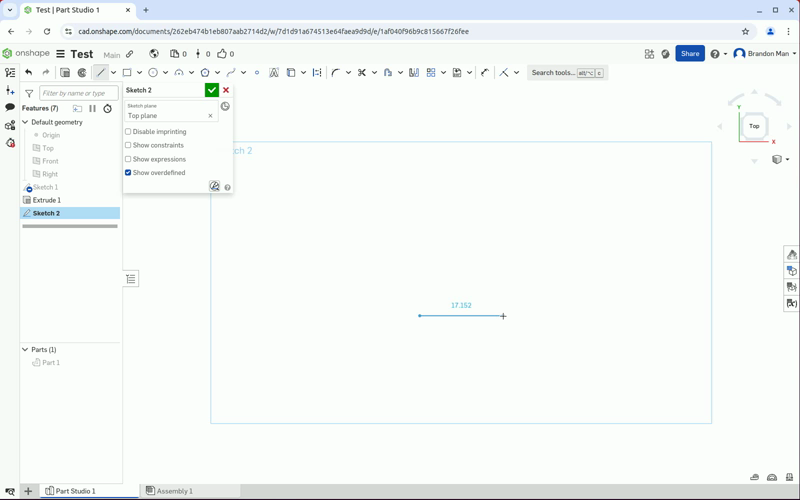
key_up(shift)
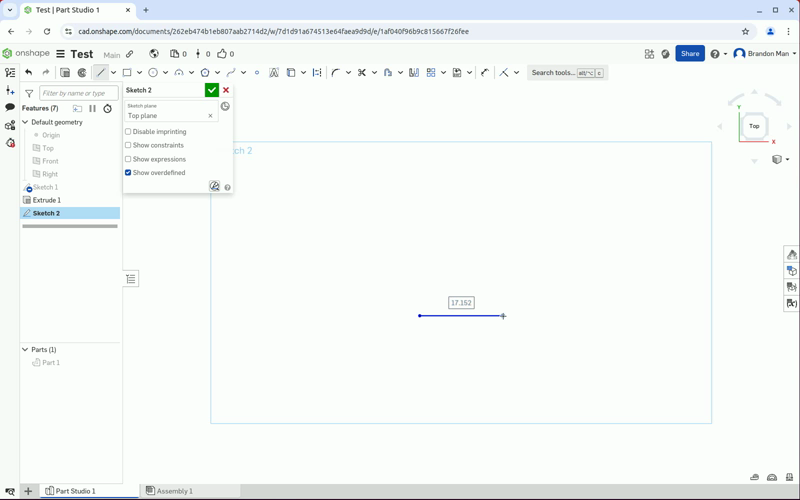
key_down(shift)
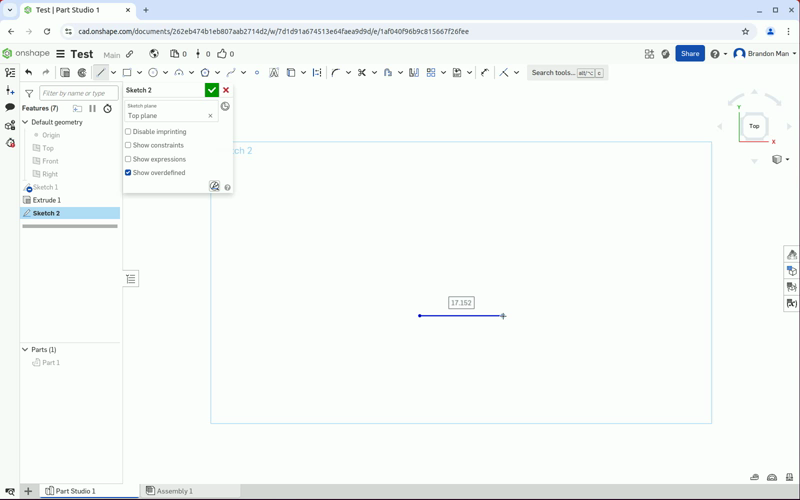
mouse_move(503, 250)
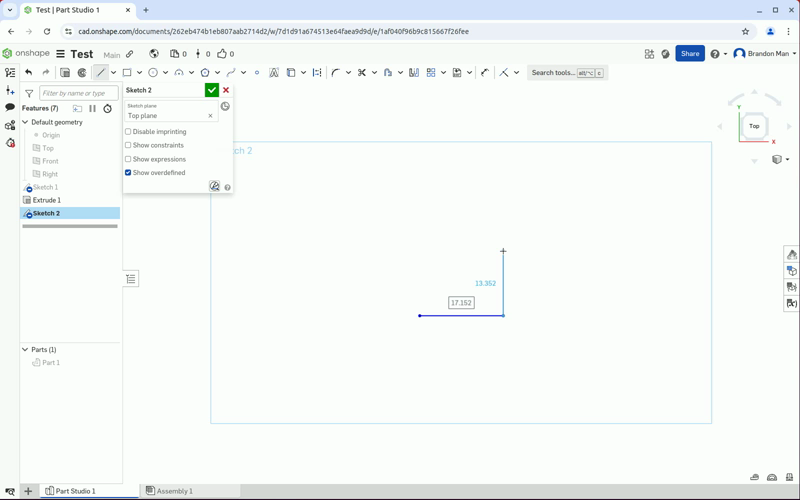
click(503, 250)
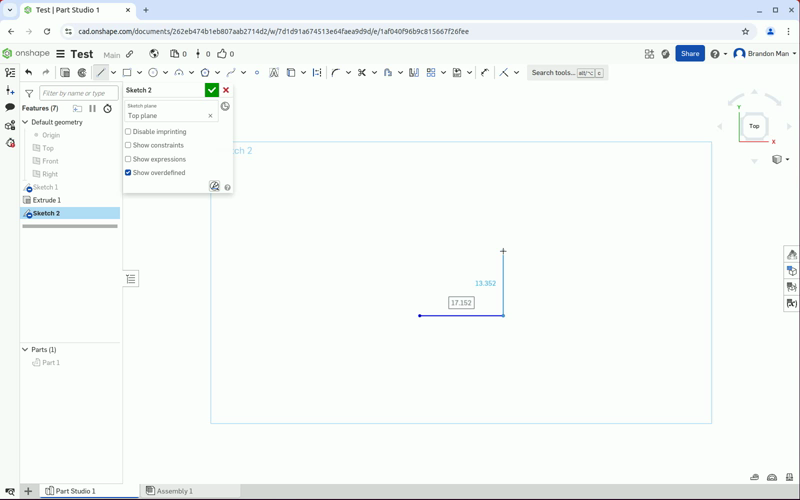
key_up(shift)
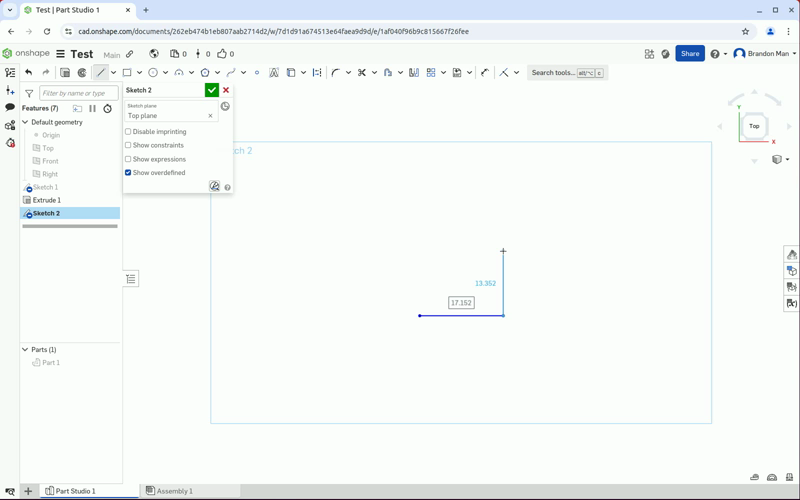
key_down(shift)
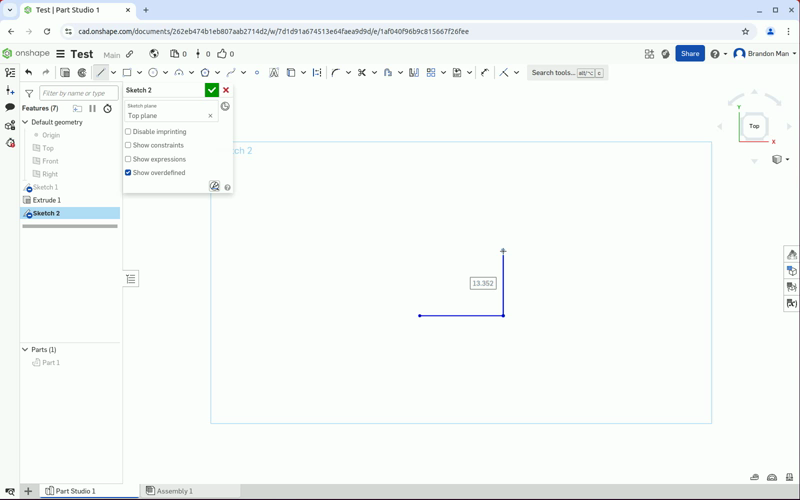
mouse_move(419, 250)
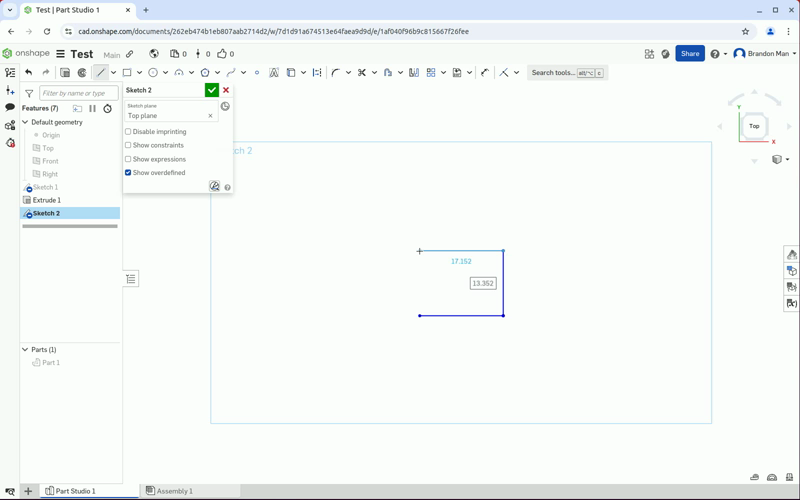
click(419, 250)
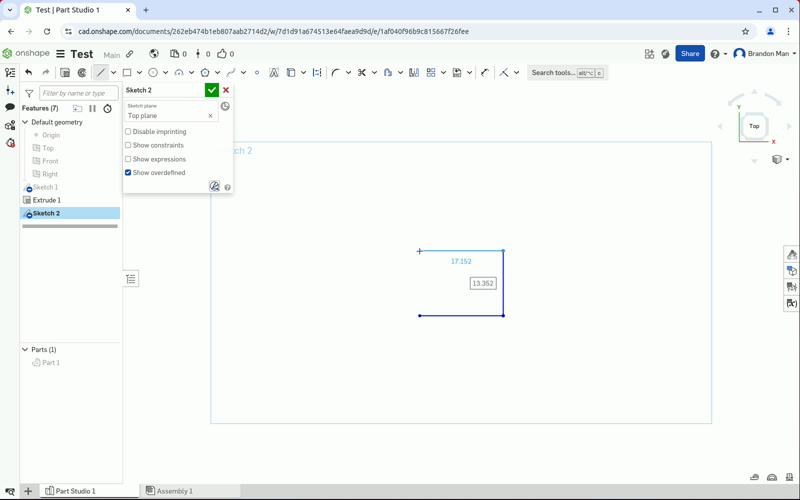
key_up(shift)
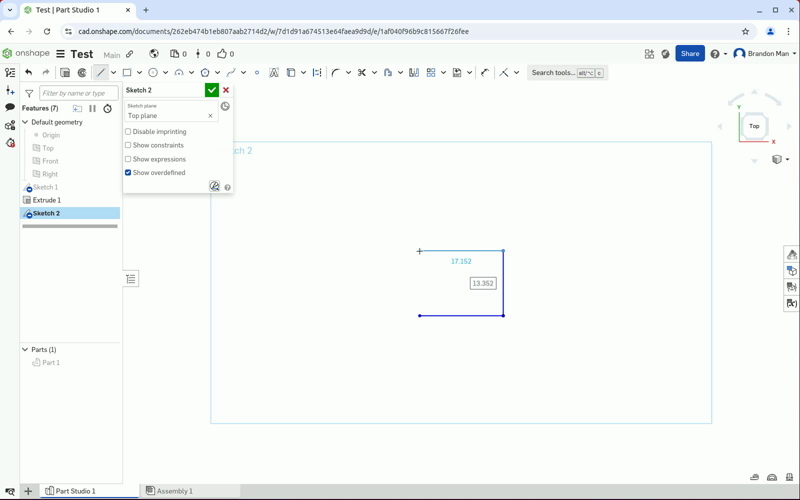
key_down(shift)
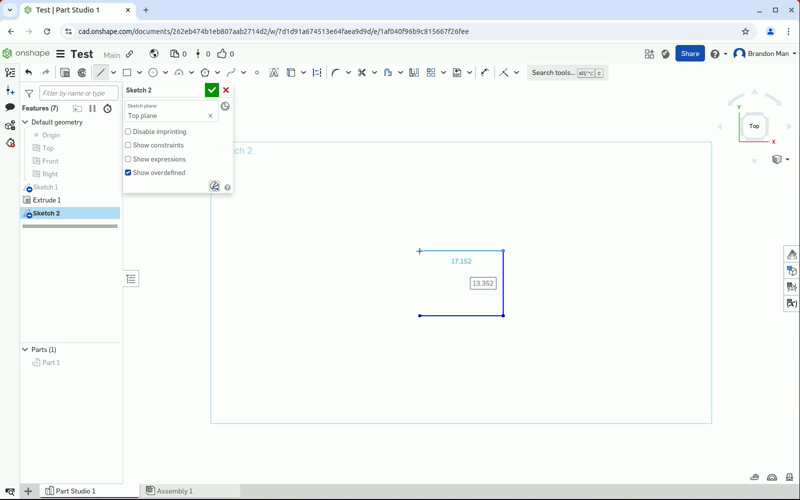
mouse_move(419, 315)
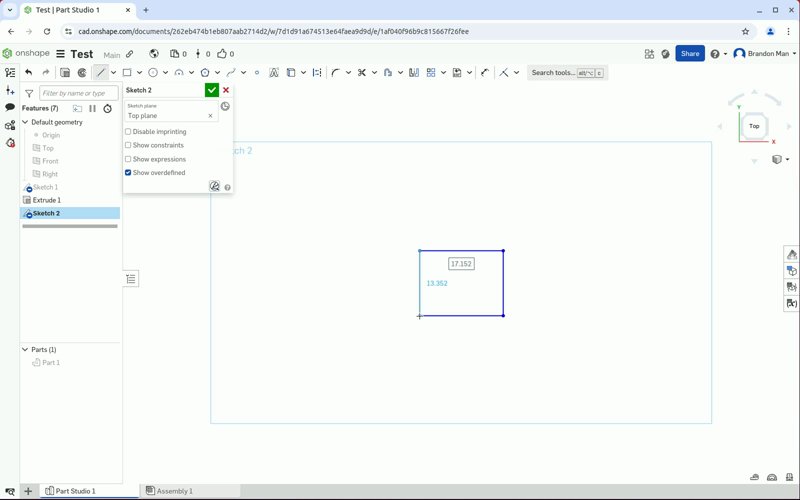
key_up(shift)
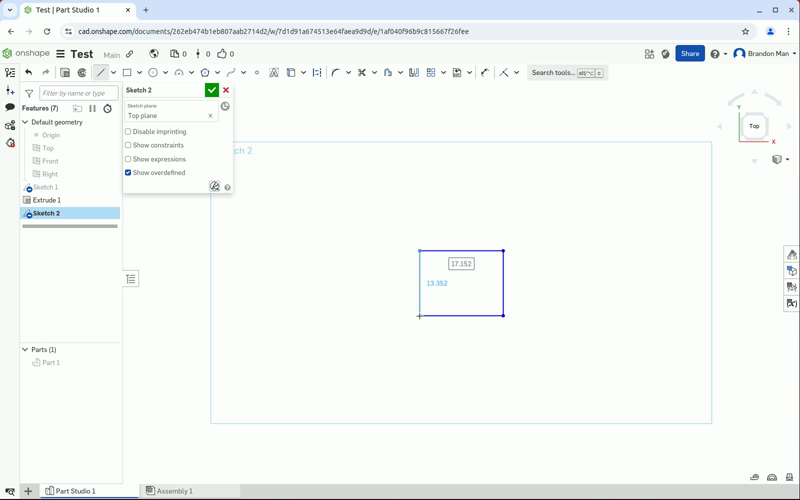
click(419, 315)
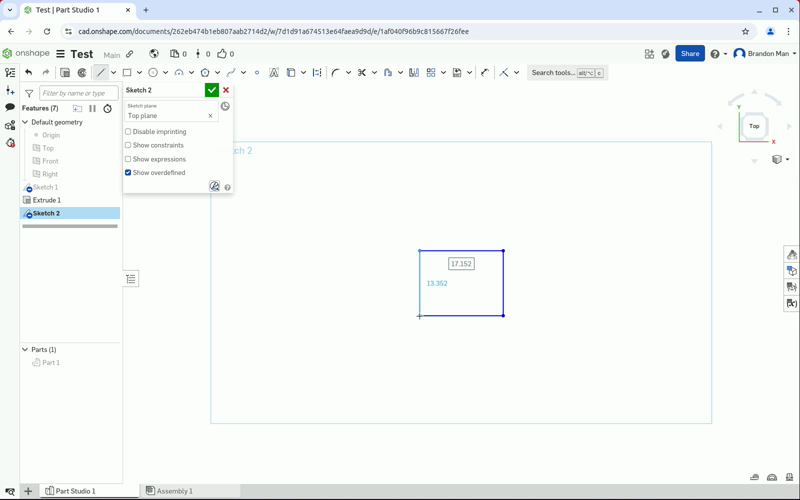
key(esc)
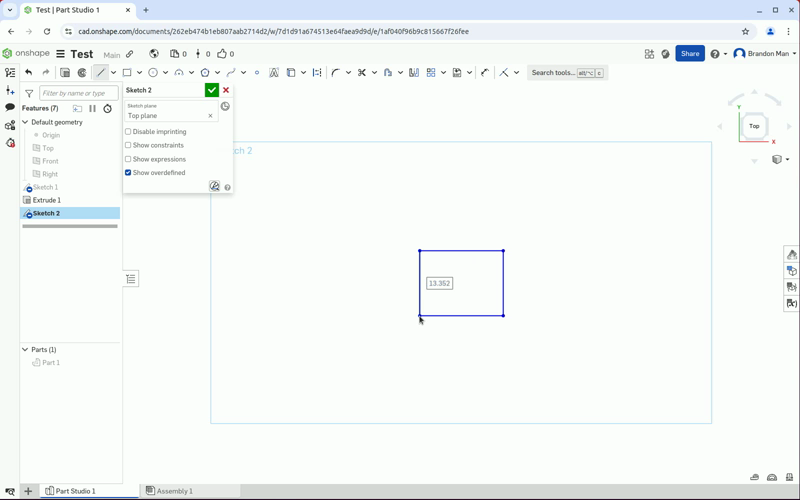
mouse_move(447, 298)
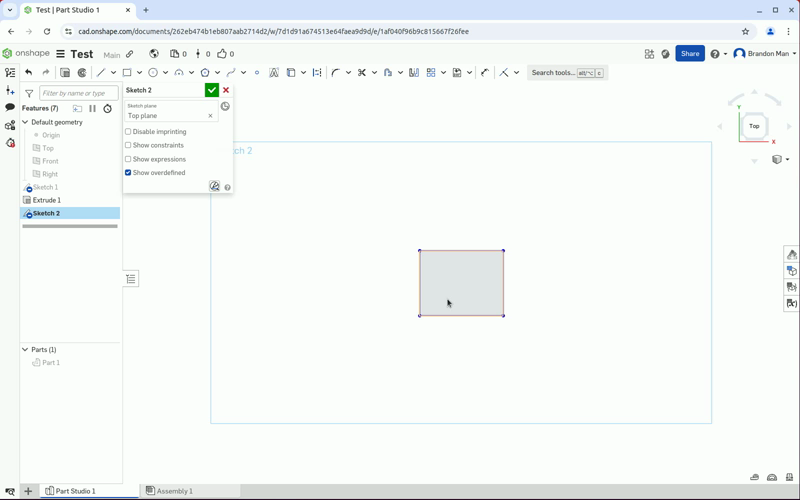
click(447, 298)
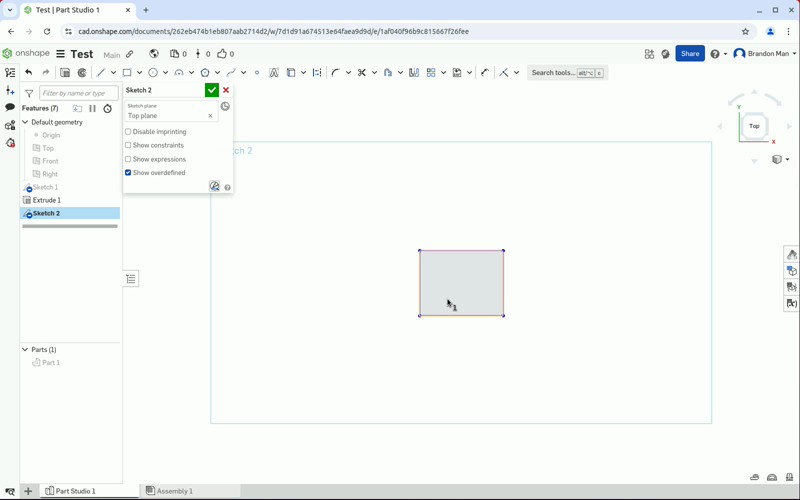
mouse_move(73, 352)
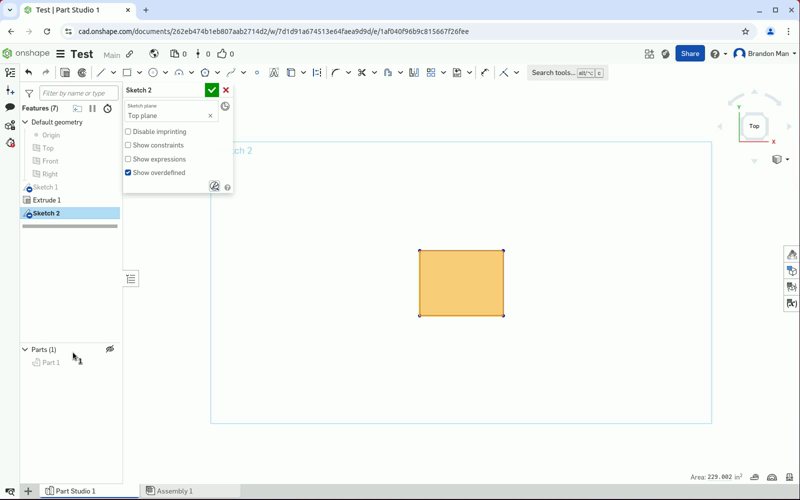
key(shift+y)
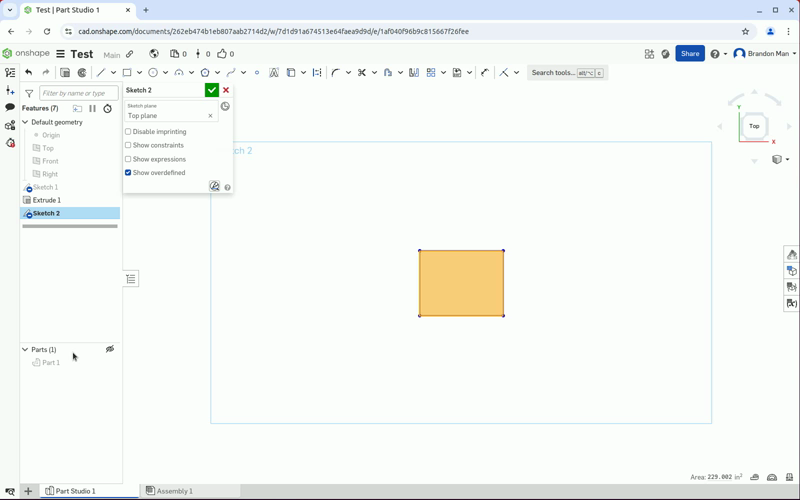
key(shift+e)
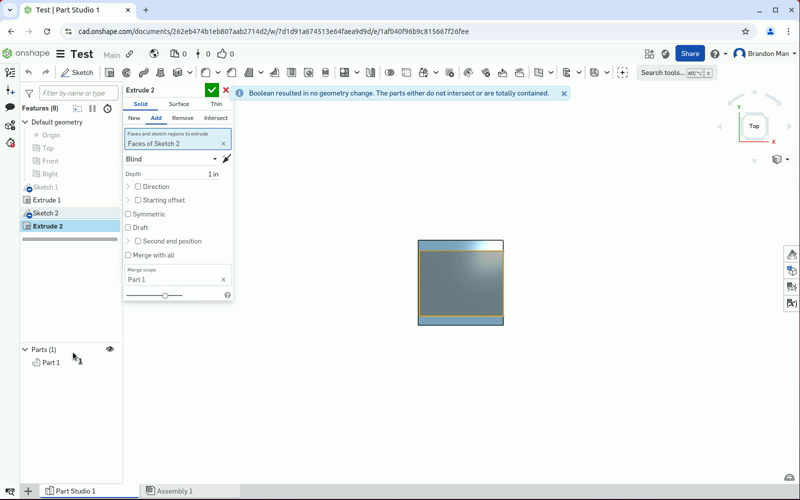
mouse_move(143, 106)
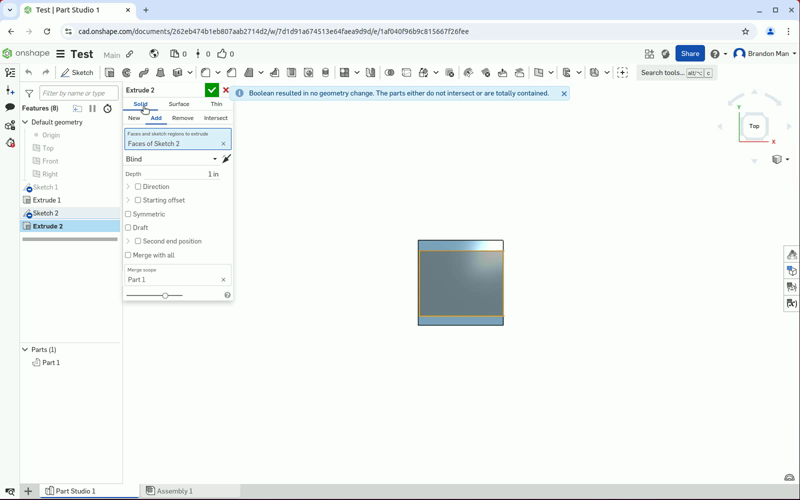
click(143, 106)
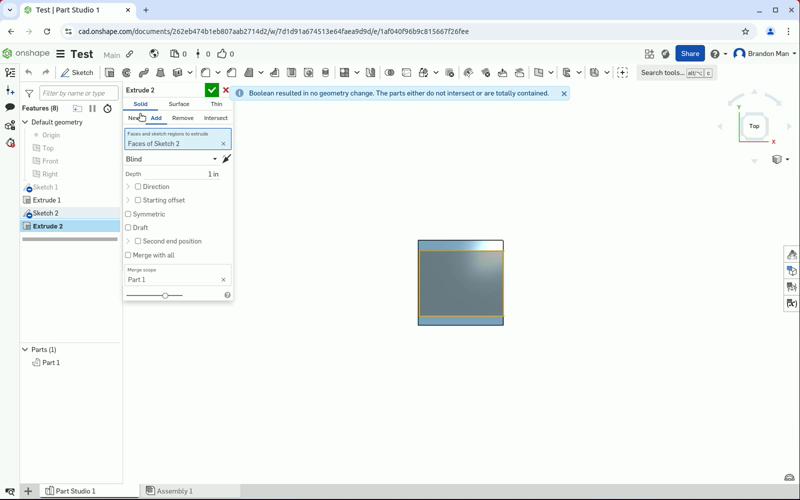
mouse_move(137, 120)
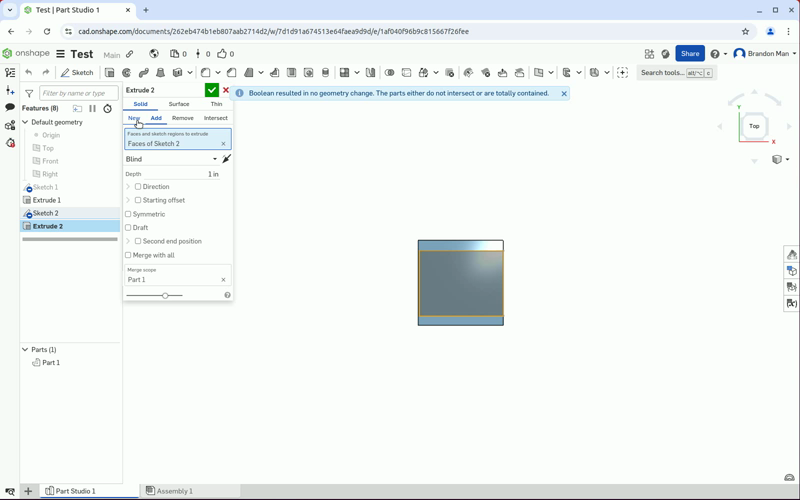
click(137, 120)
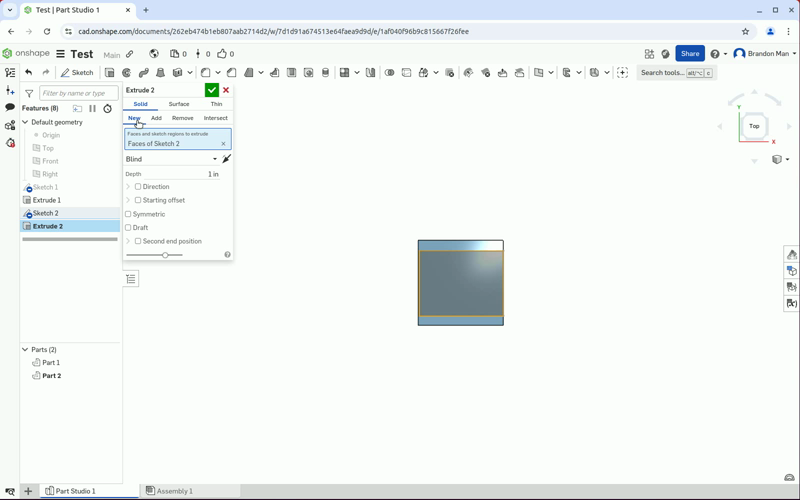
key(tab, 4)
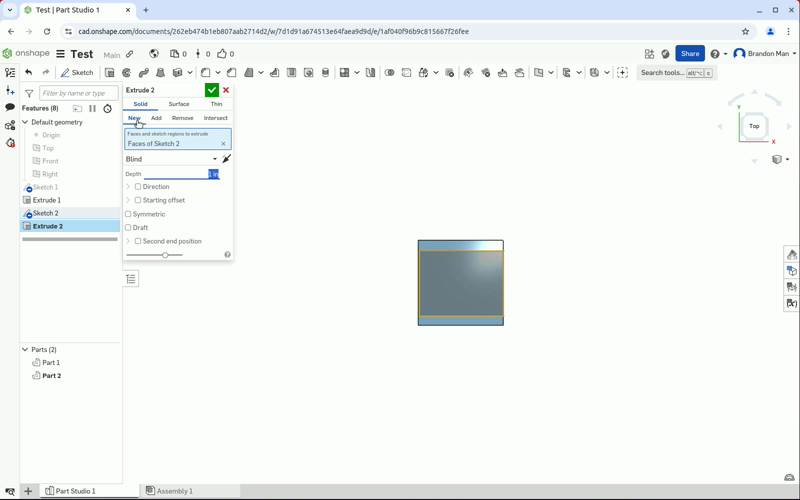
text(6.018)
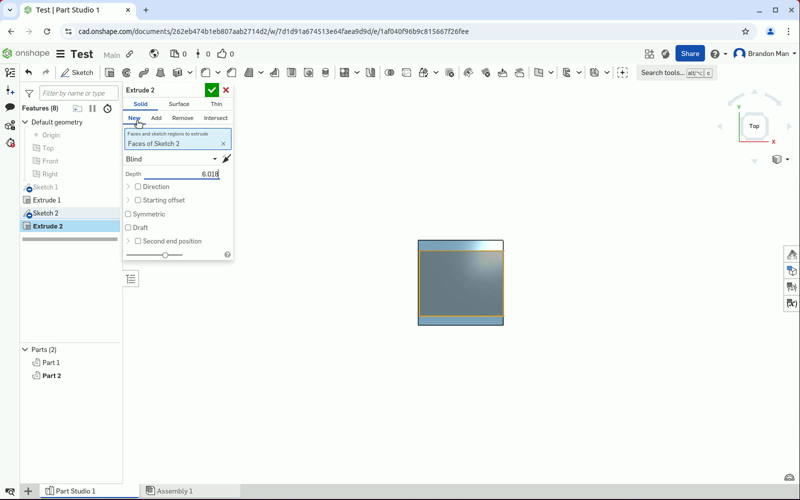
key(enter)
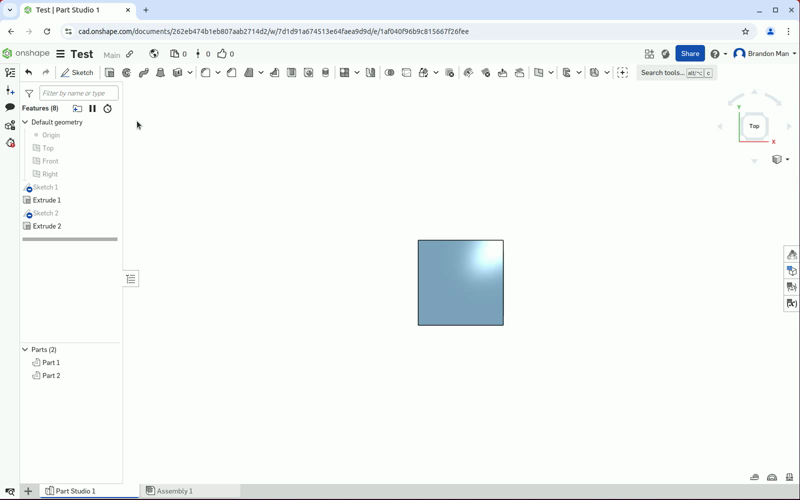
key(shift+h)
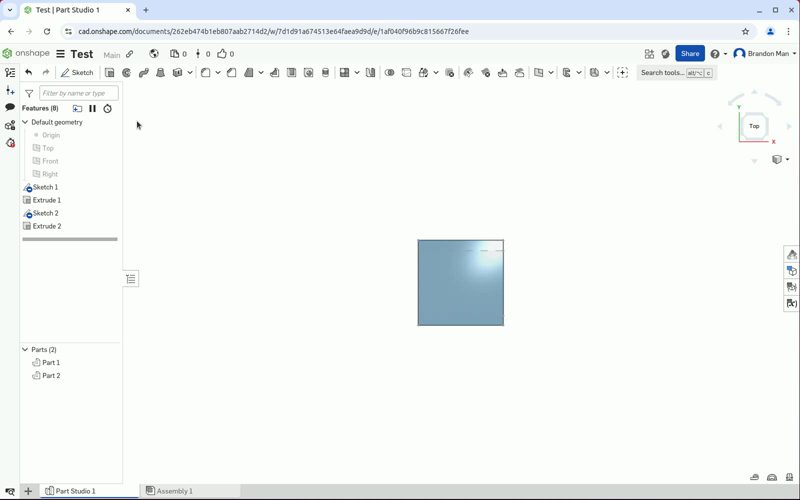
key(shift+h)
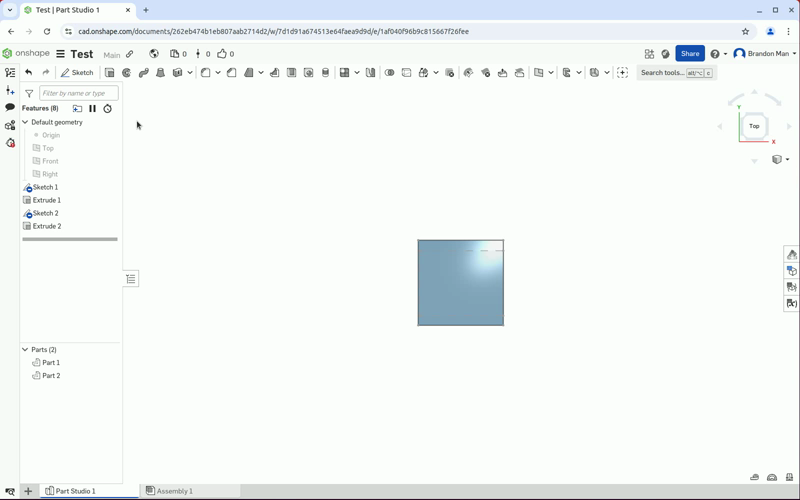
key(shift+7)
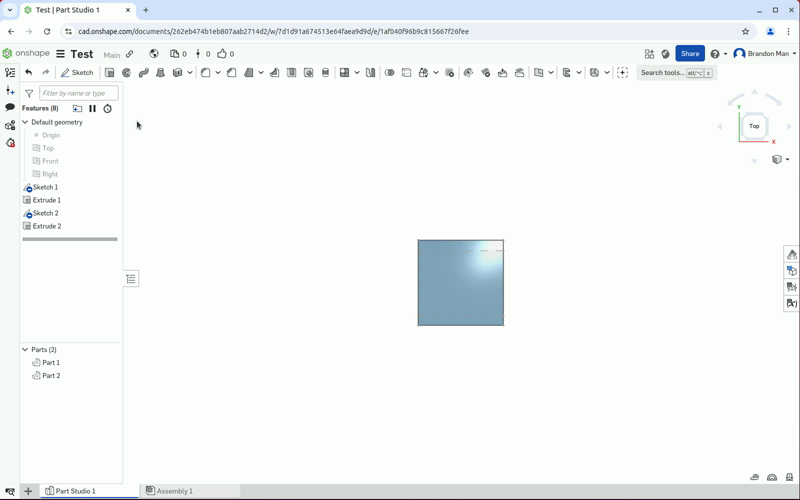
key(up, 3)
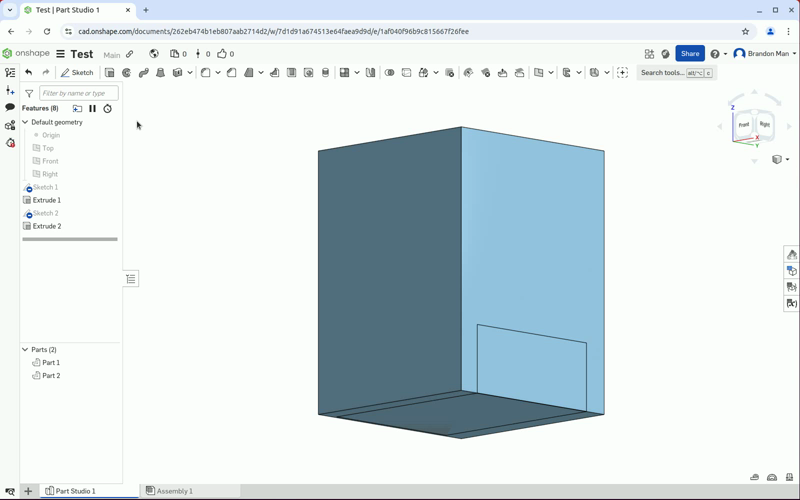
key(left, 3)
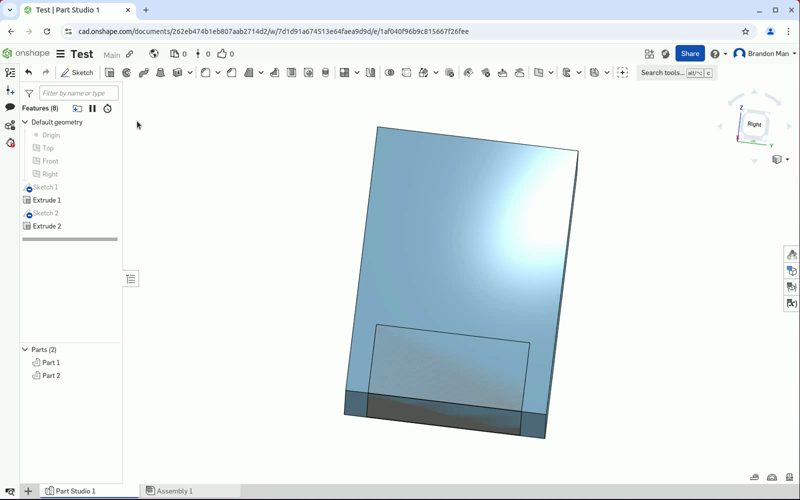
key(right, 3)
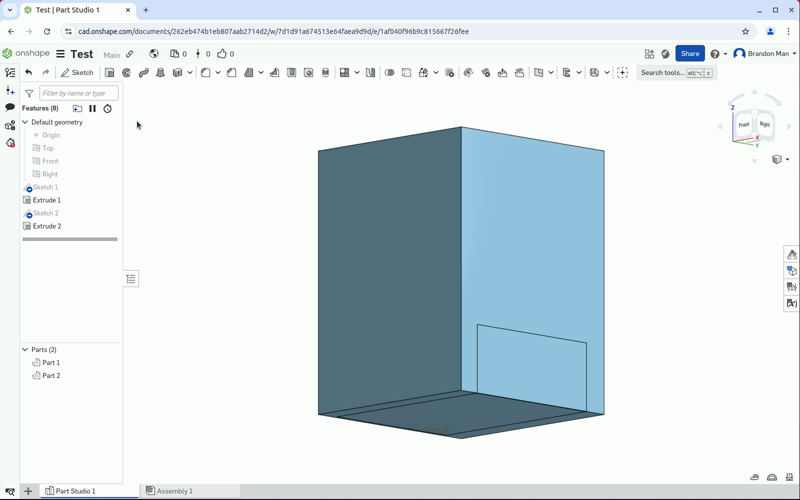
key(down, 3)
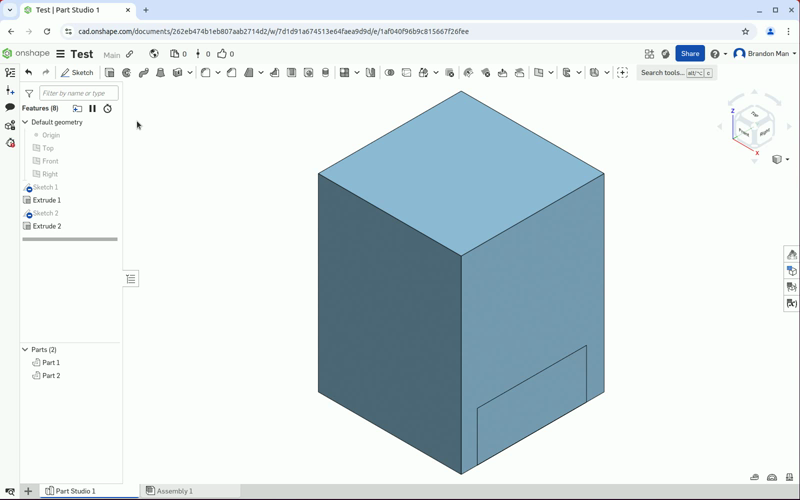
mouse_move(73, 189)
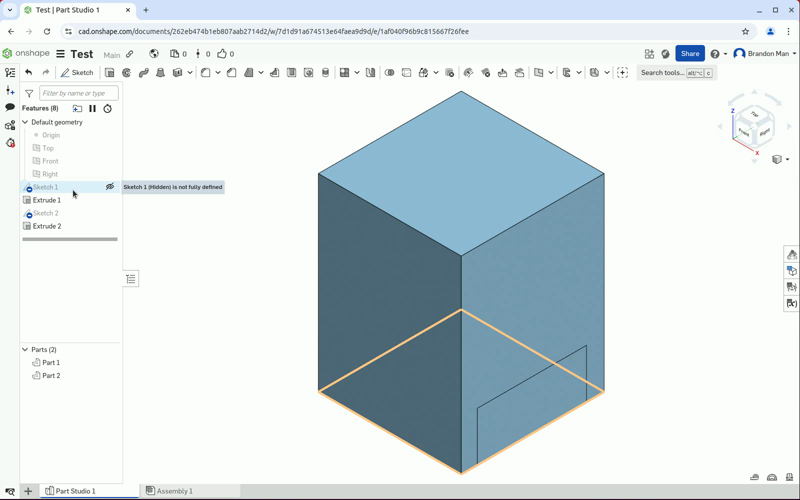
click(73, 189)